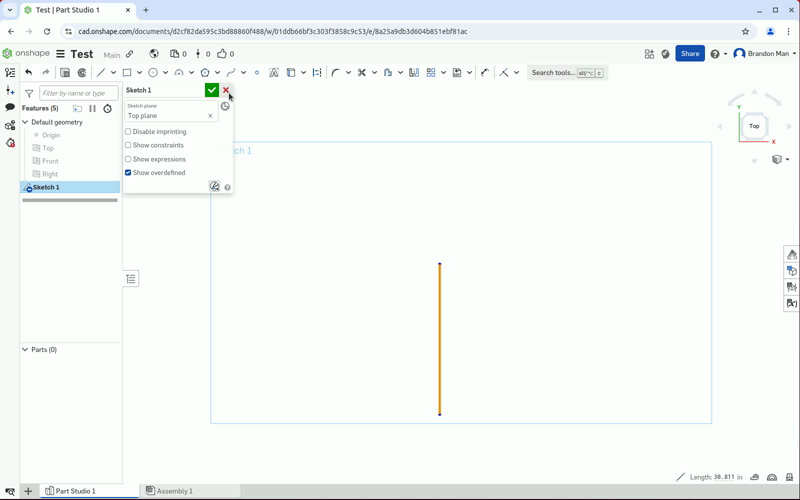
key(shift+h)
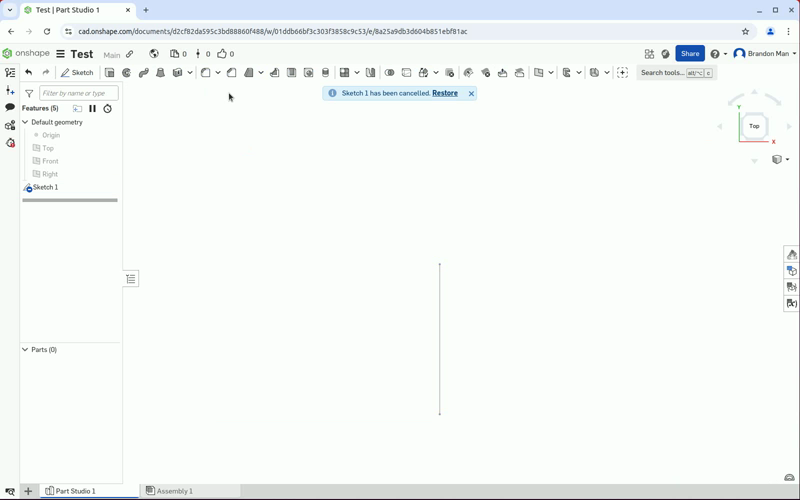
key(shift+s)
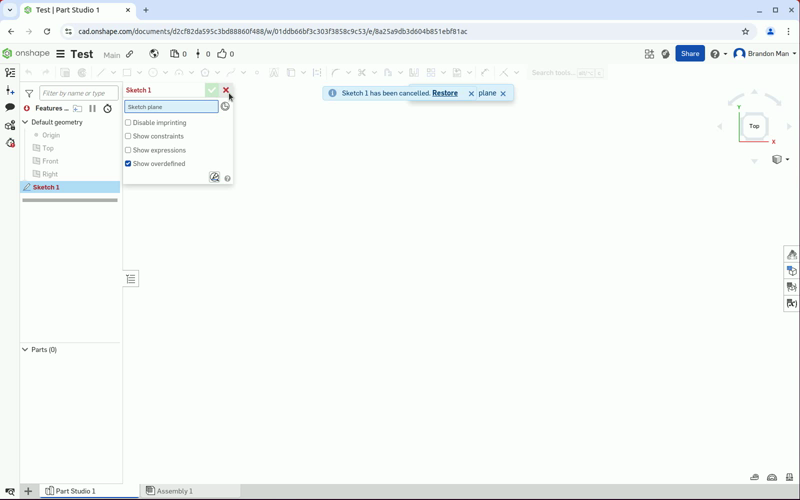
mouse_move(73, 150)
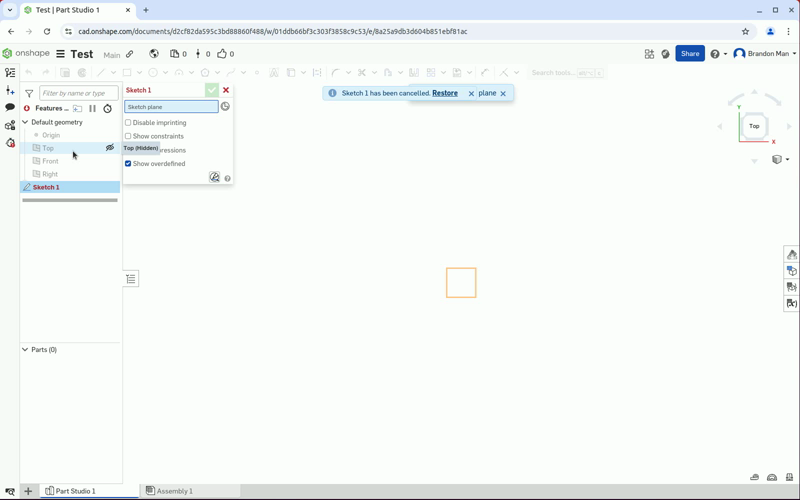
click(73, 150)
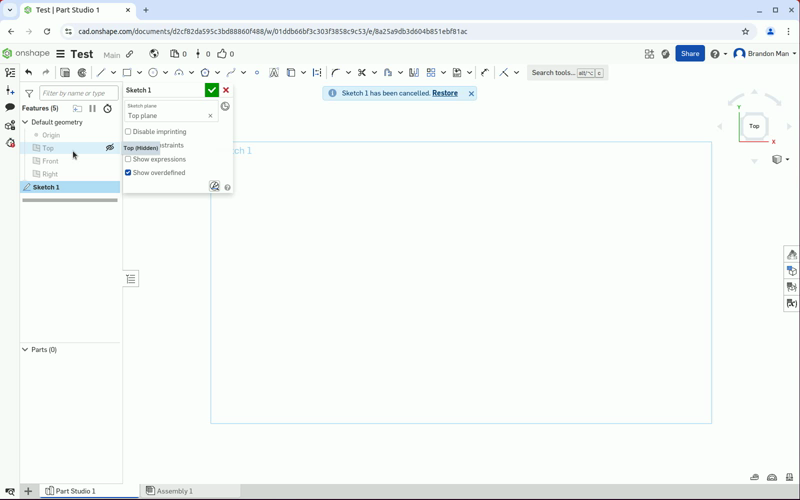
mouse_move(73, 352)
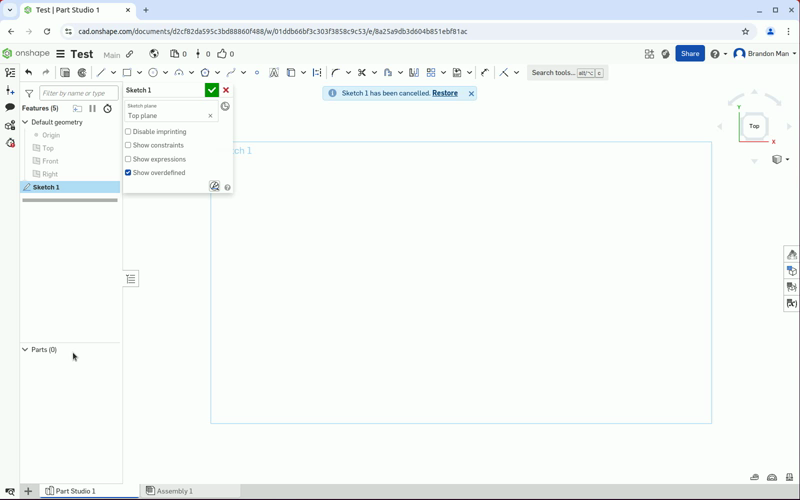
key(y)
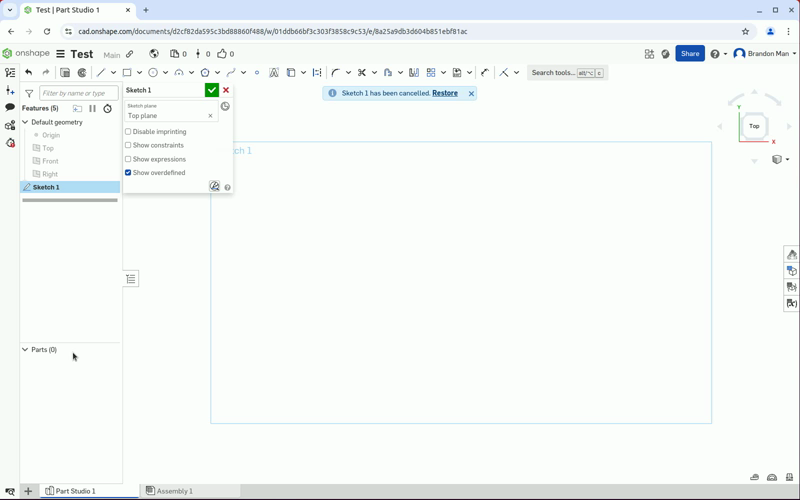
key(l)
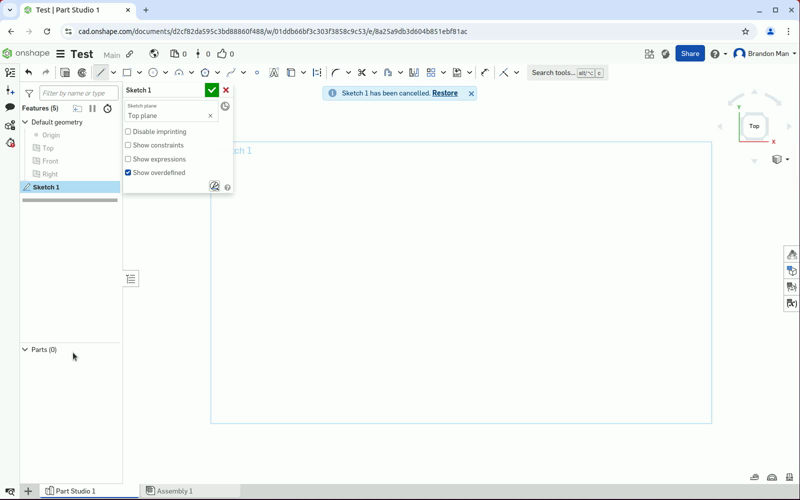
key_down(shift)
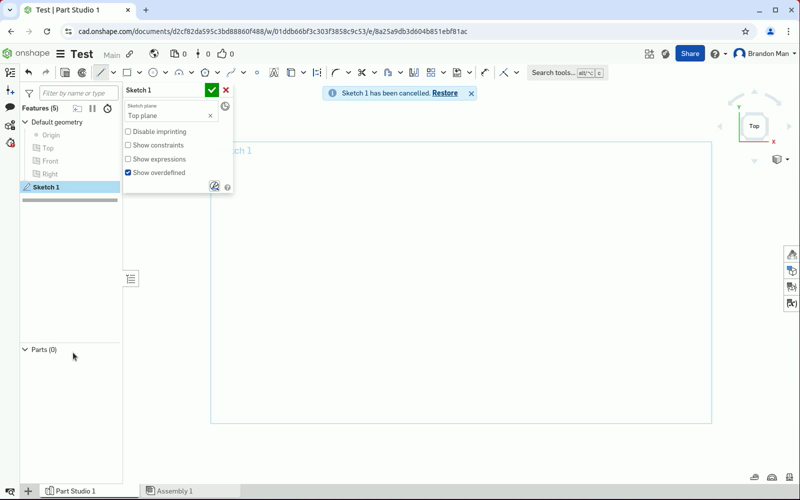
mouse_move(348, 342)
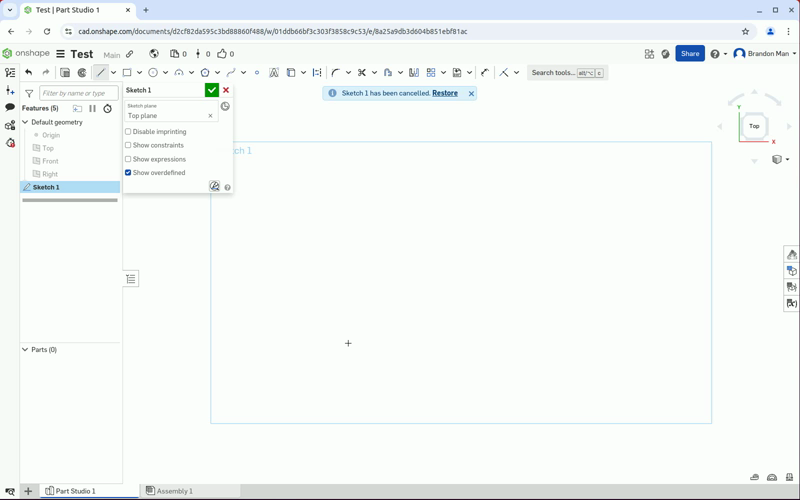
click(348, 342)
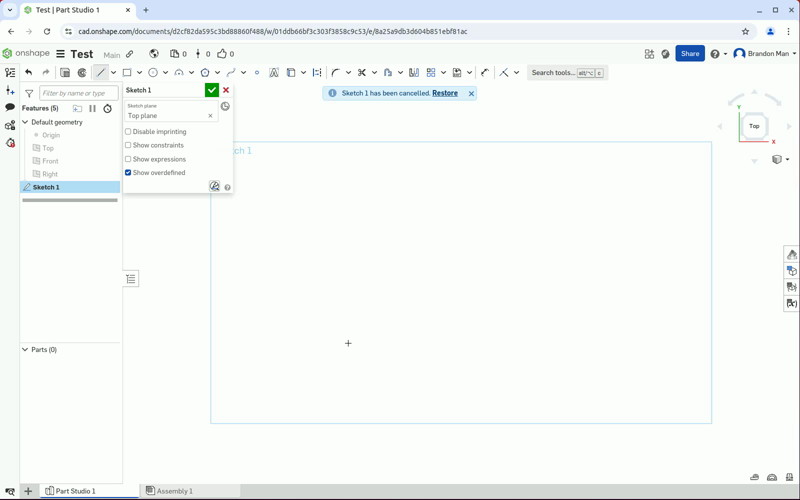
key_up(shift)
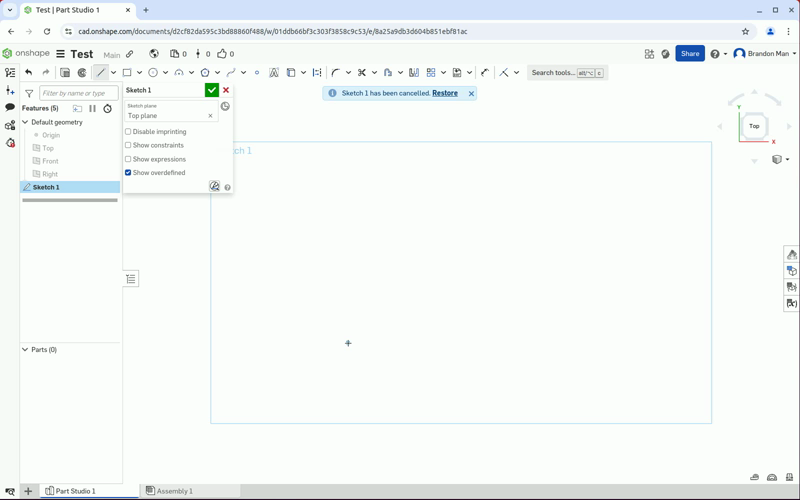
key_down(shift)
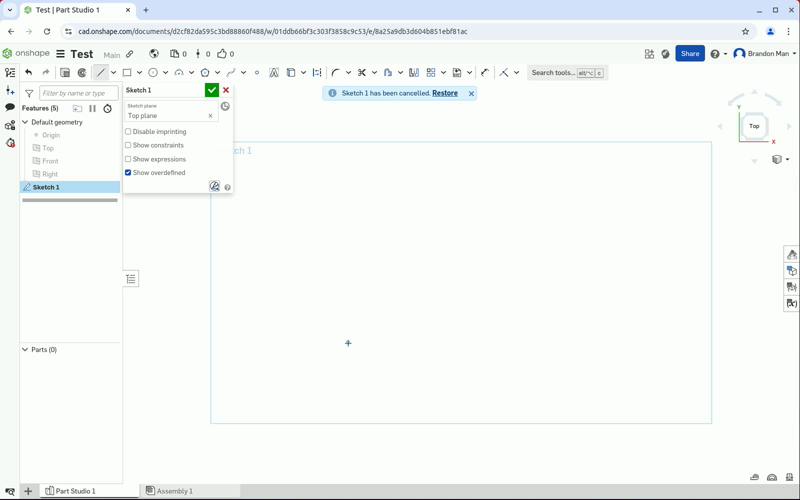
mouse_move(521, 342)
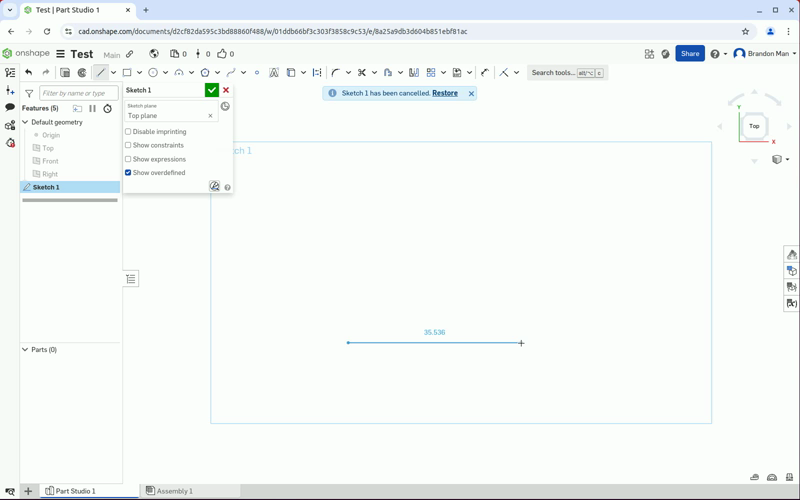
click(521, 342)
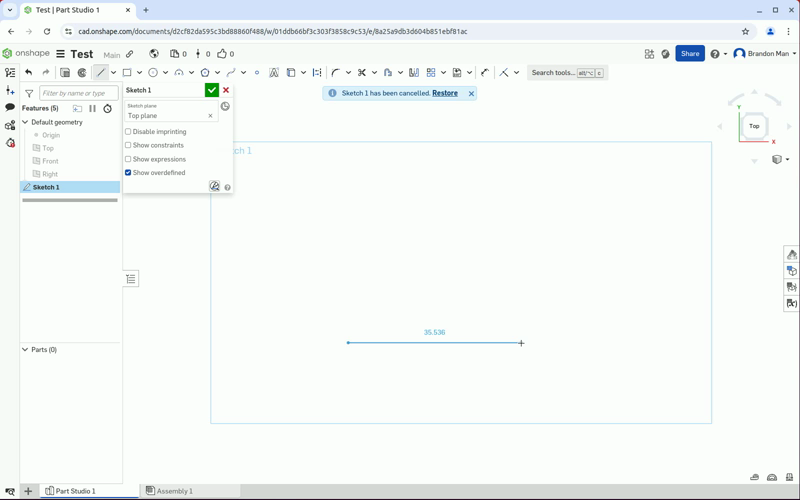
key_up(shift)
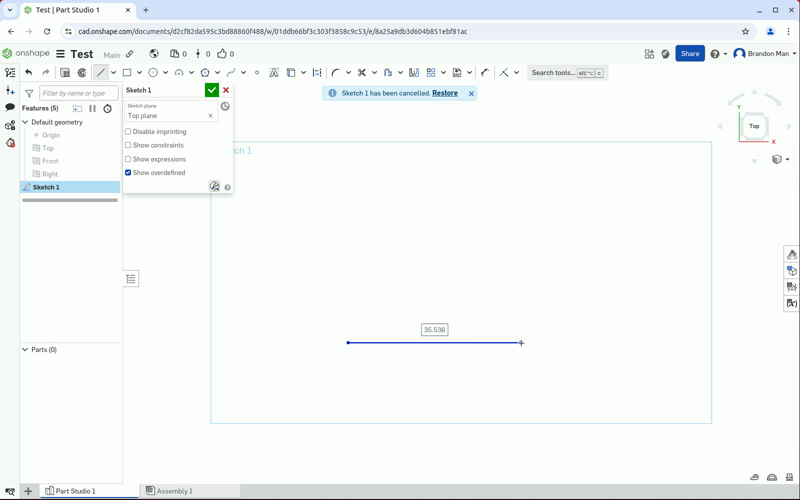
key_down(shift)
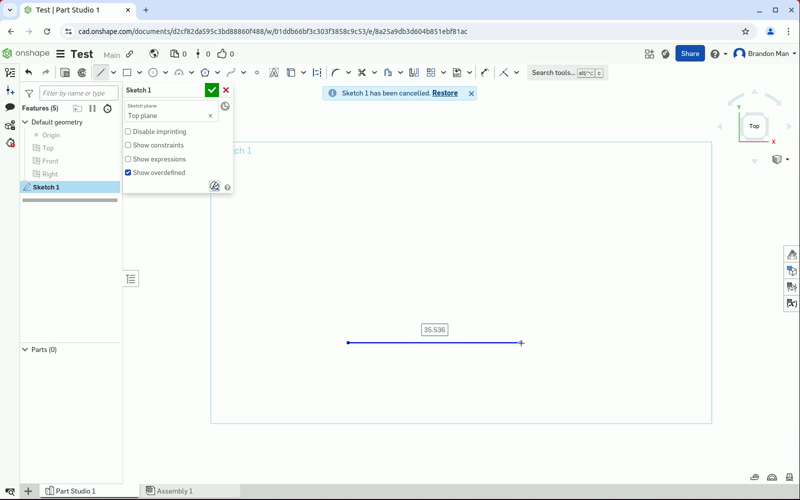
mouse_move(521, 220)
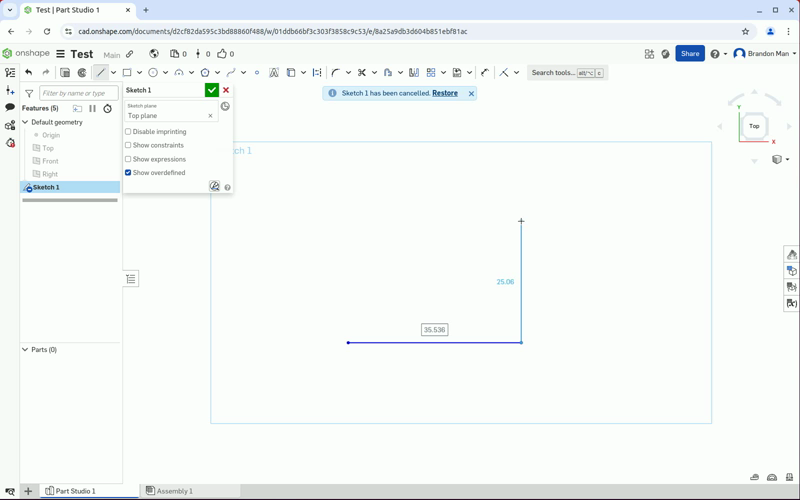
click(521, 220)
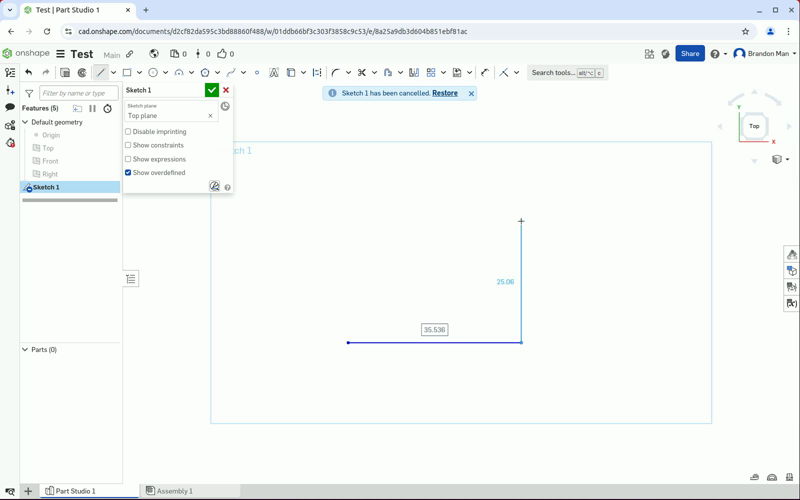
key_up(shift)
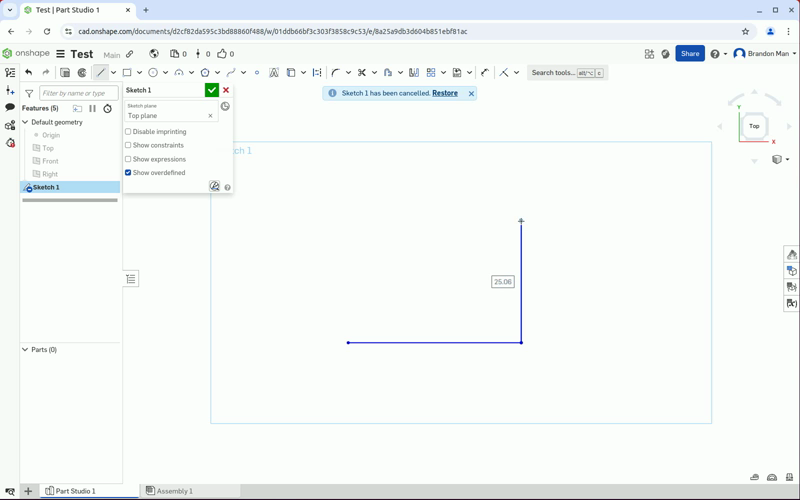
key_down(shift)
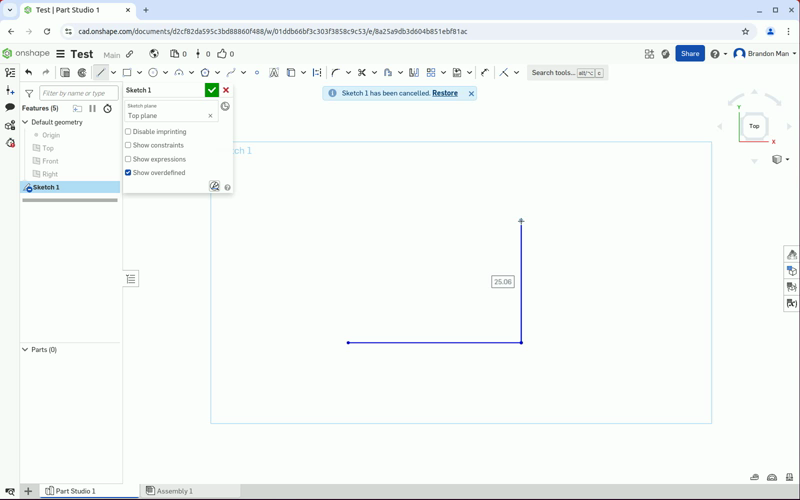
mouse_move(348, 220)
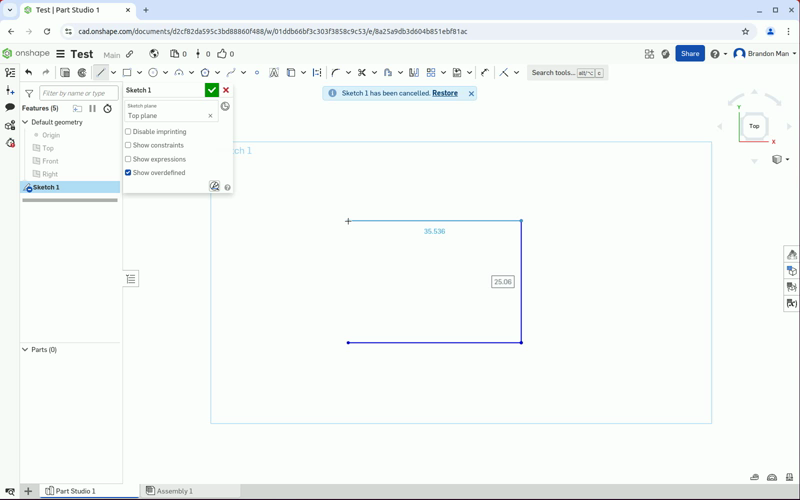
click(348, 220)
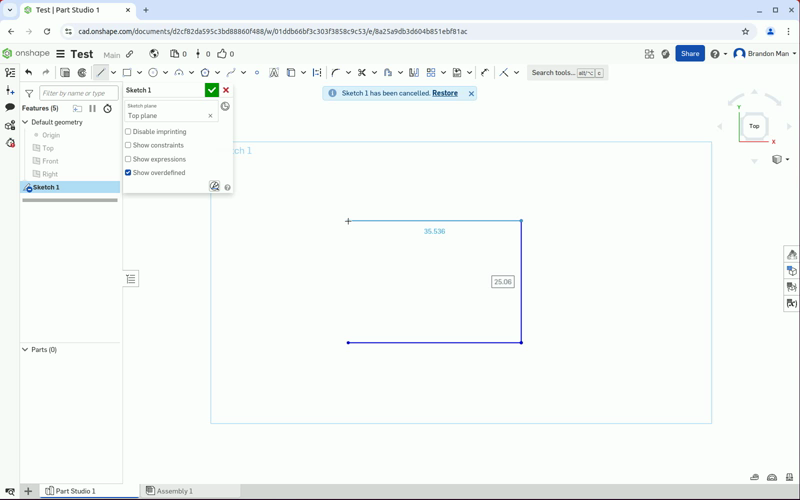
key_up(shift)
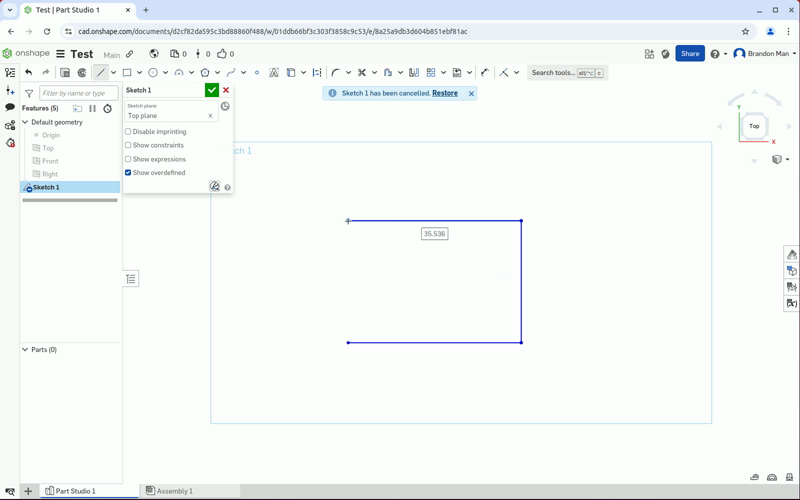
key_down(shift)
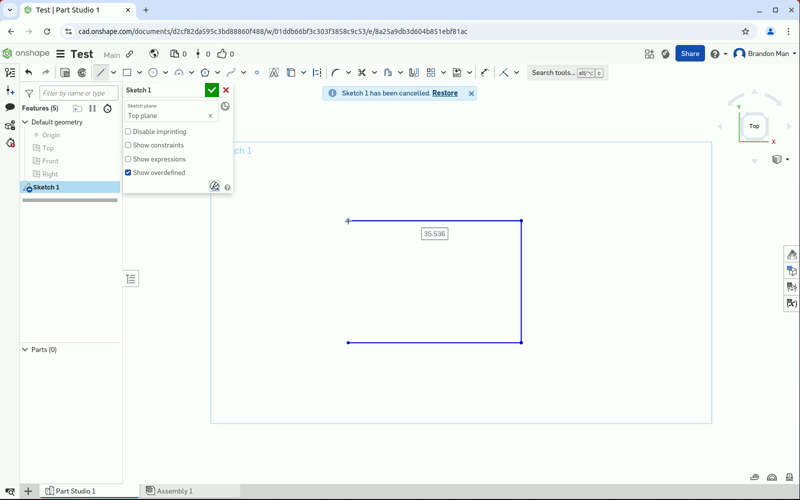
mouse_move(348, 342)
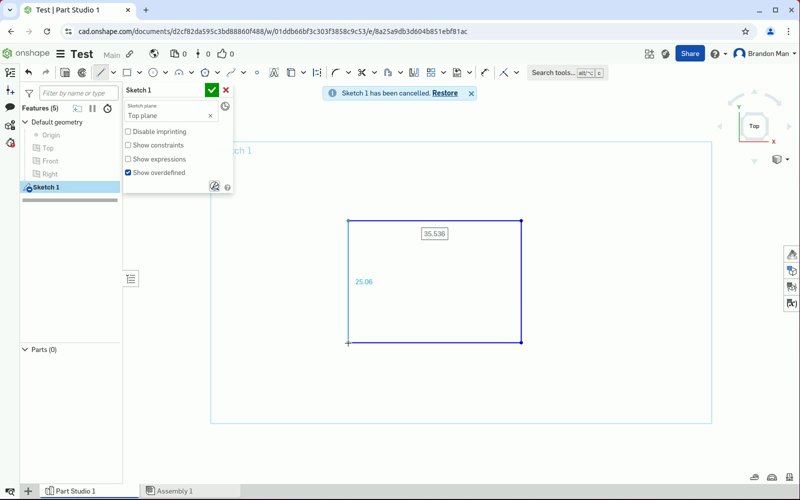
key_up(shift)
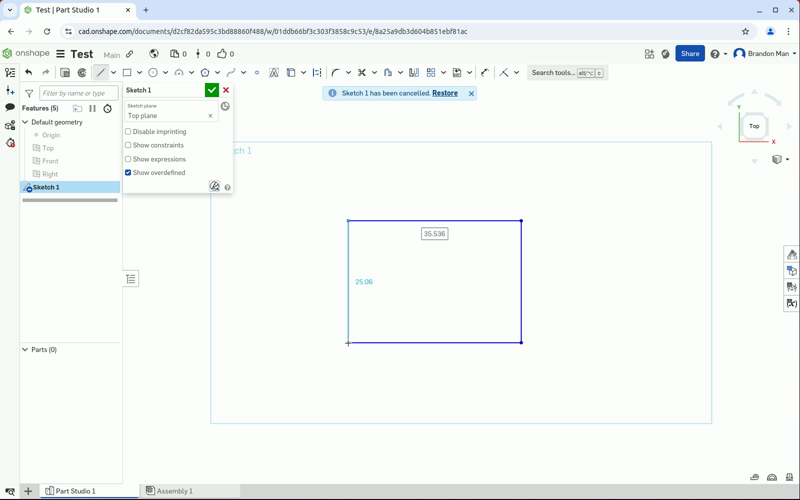
click(348, 342)
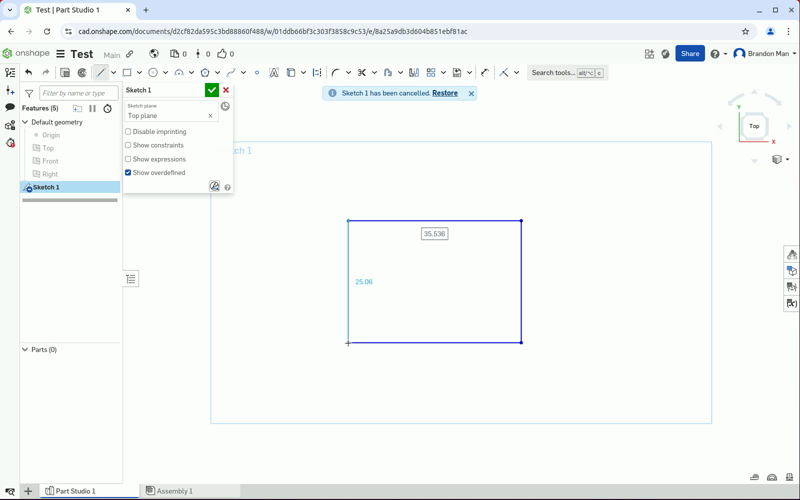
key(esc)
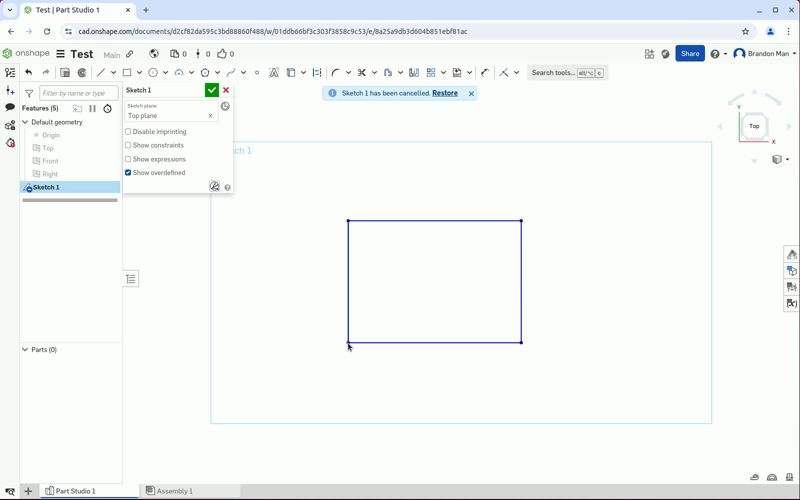
mouse_move(487, 309)
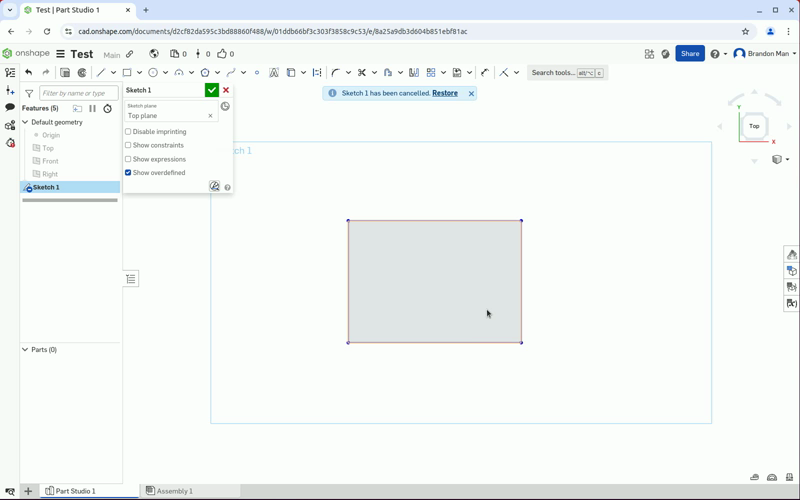
click(487, 309)
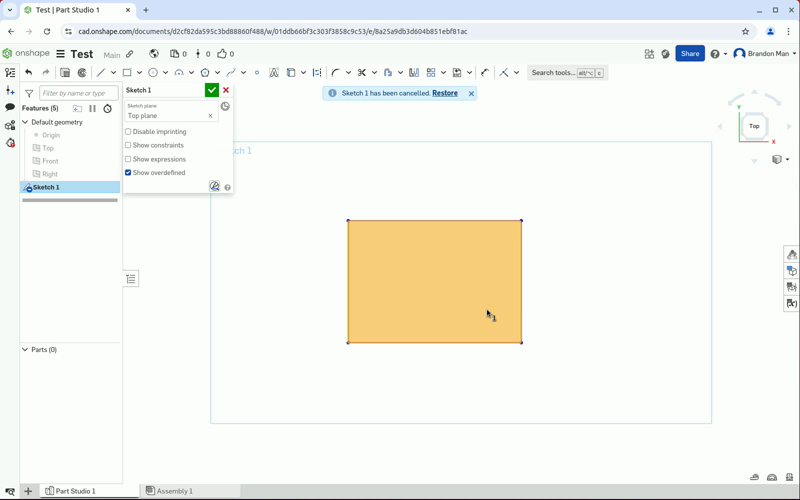
mouse_move(73, 352)
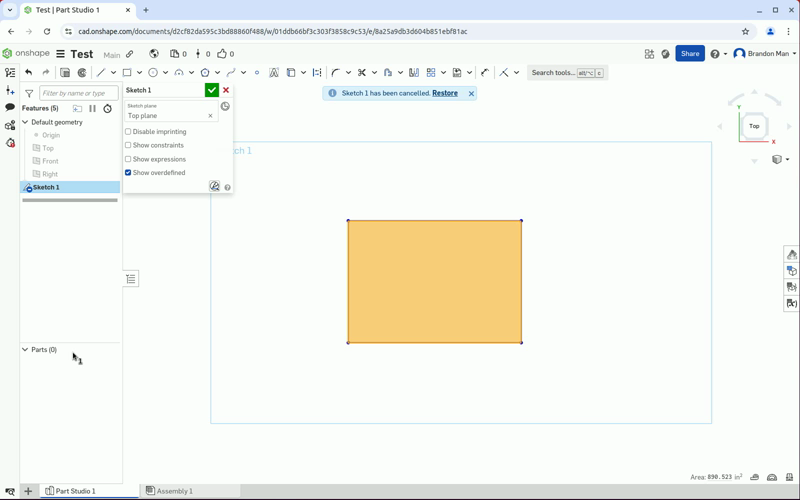
key(shift+y)
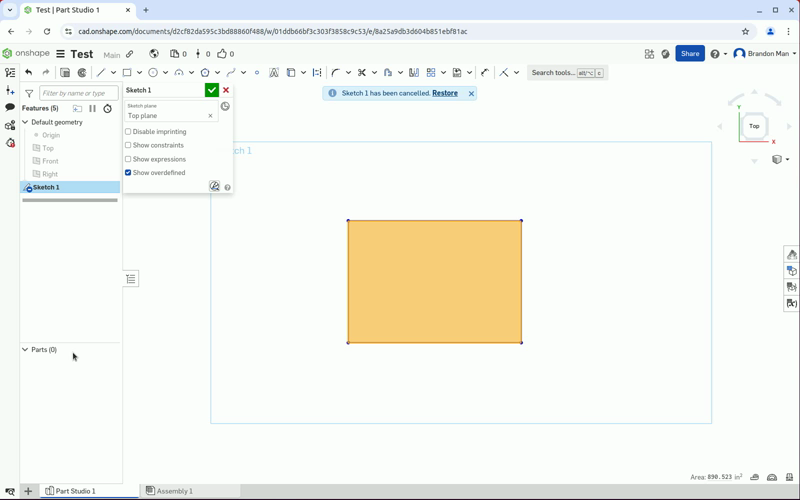
key(shift+e)
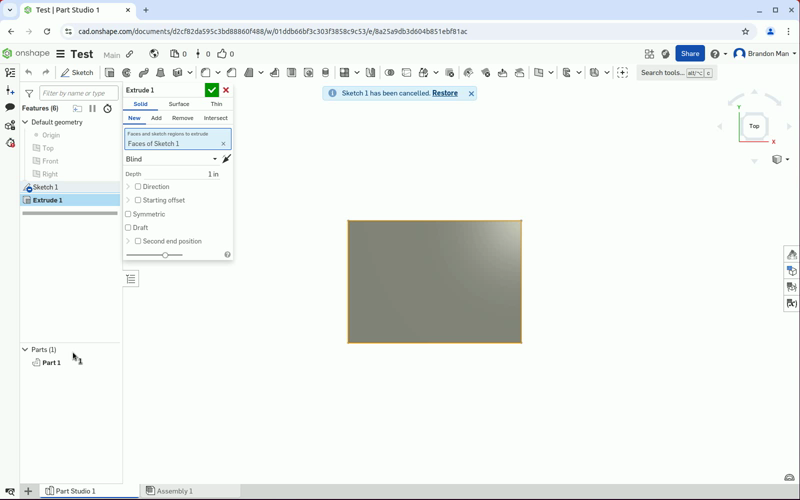
mouse_move(143, 106)
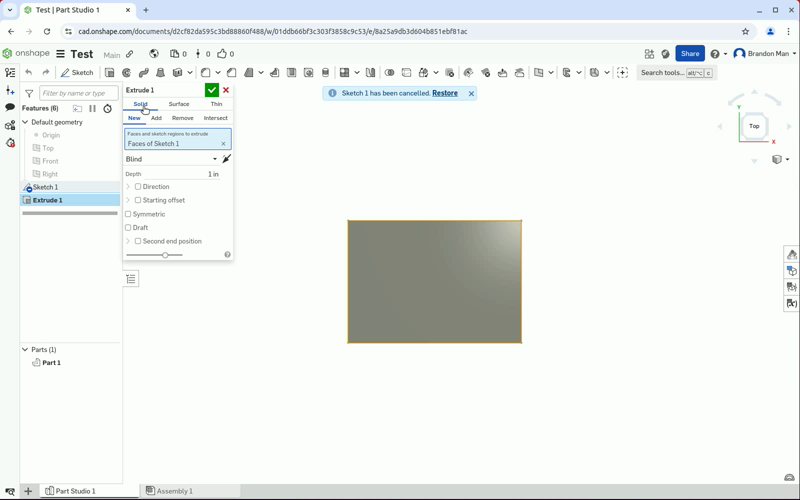
click(143, 106)
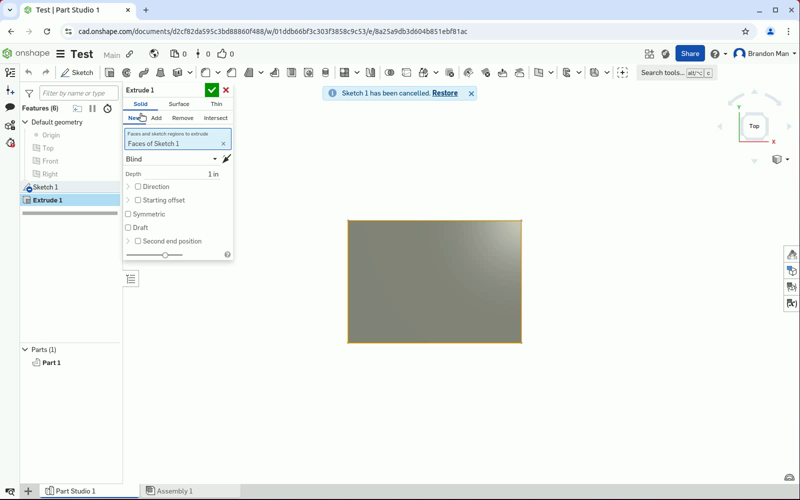
mouse_move(137, 120)
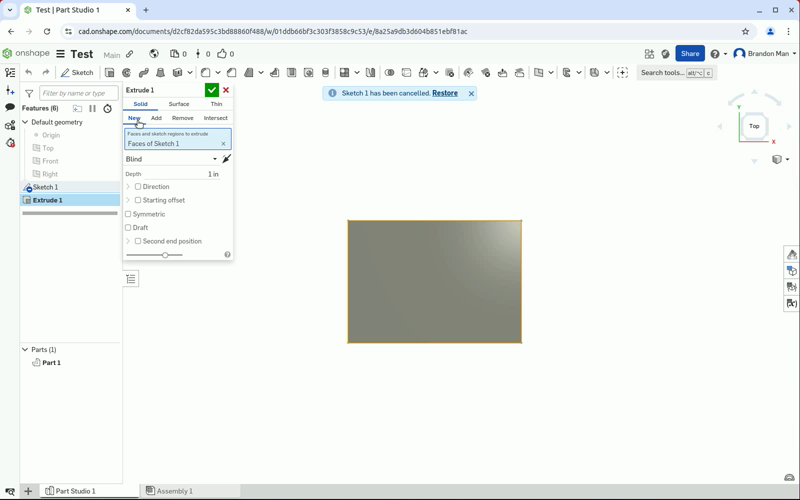
click(137, 120)
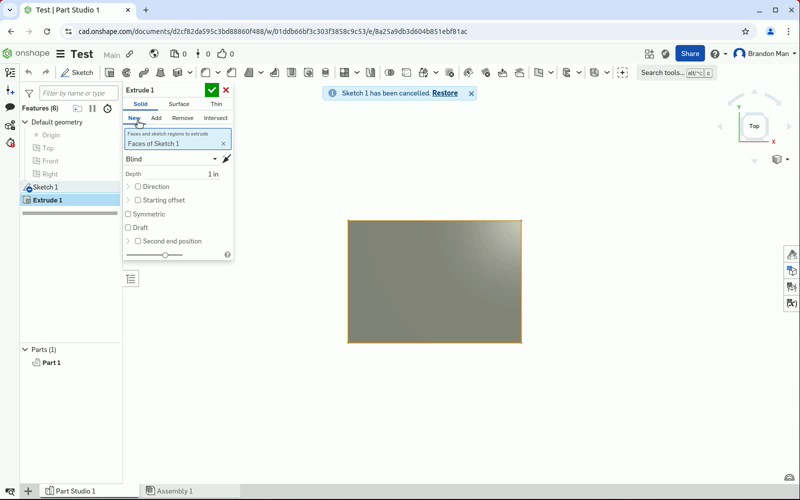
key(tab, 4)
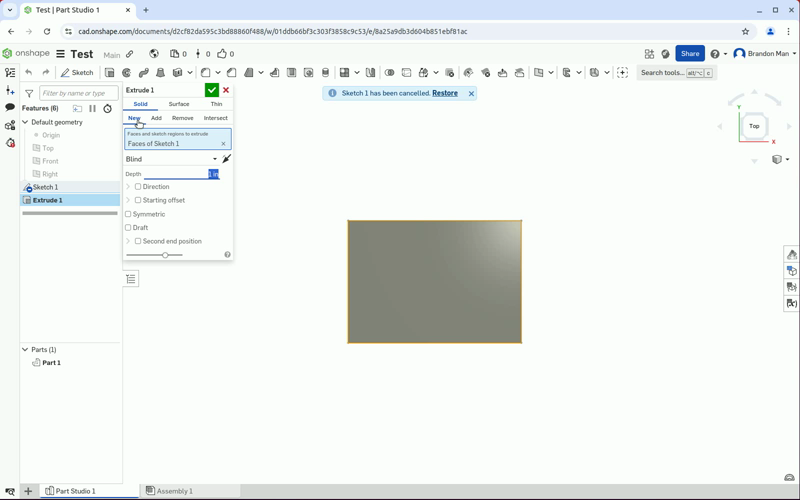
text(10.351)
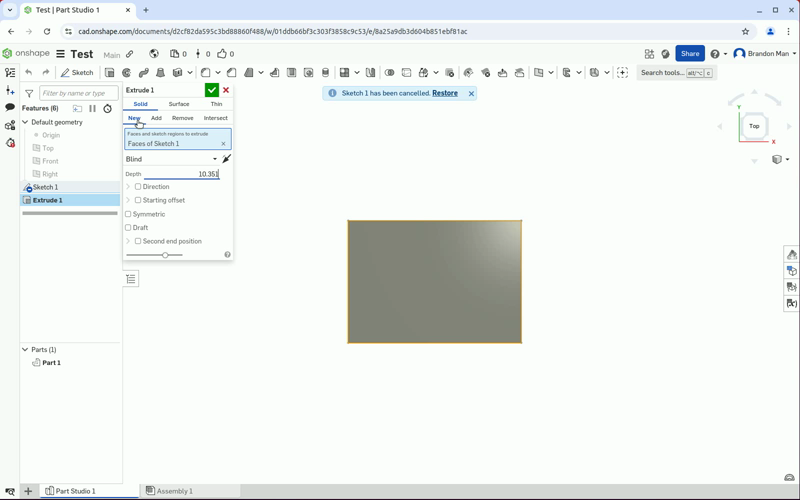
key(enter)
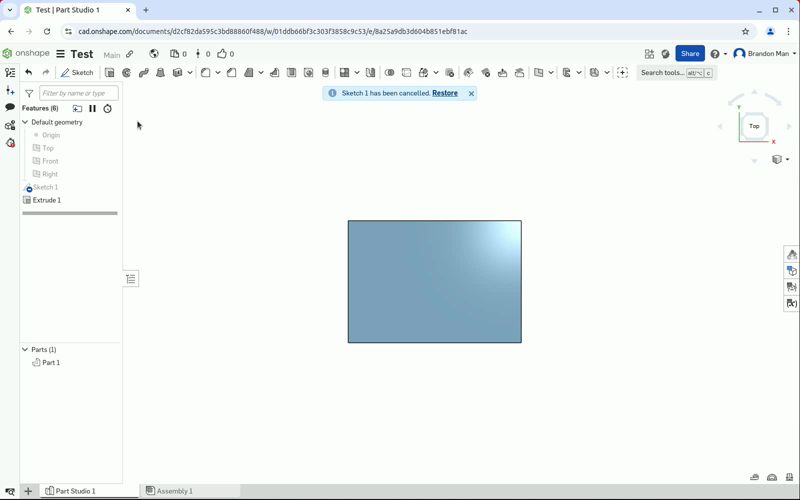
key(shift+h)
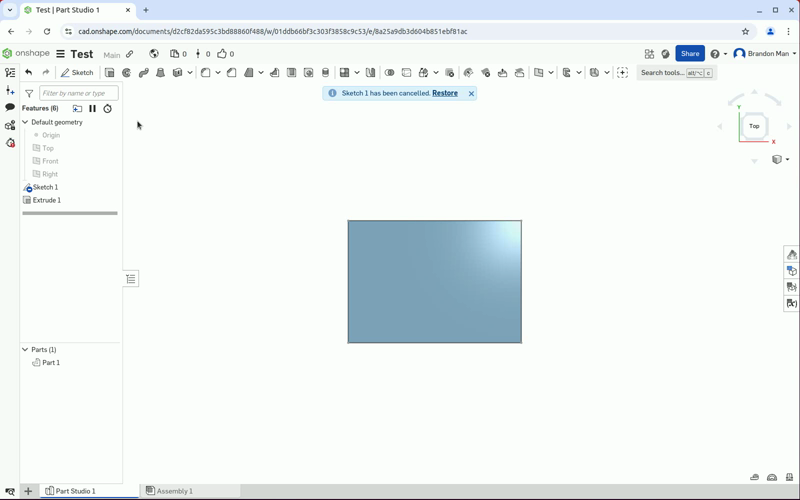
key(shift+h)
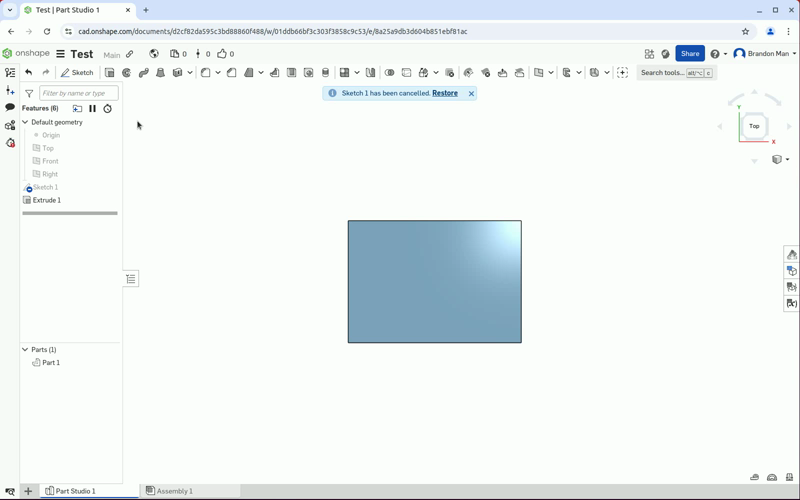
mouse_move(73, 189)
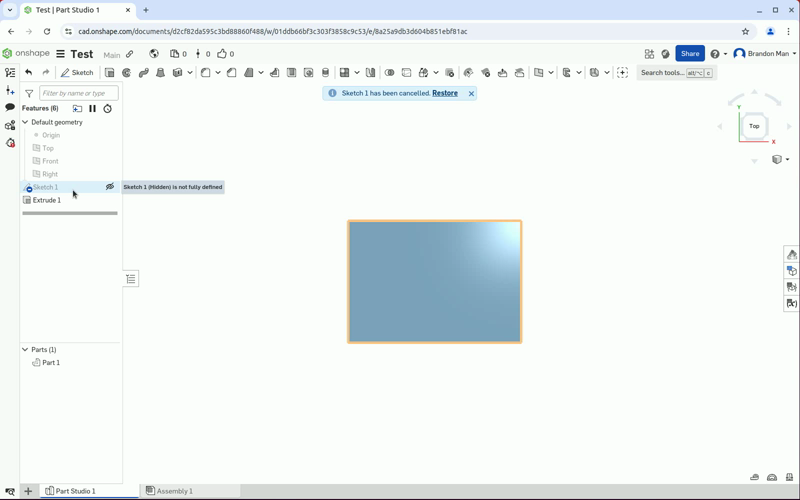
click(73, 189)
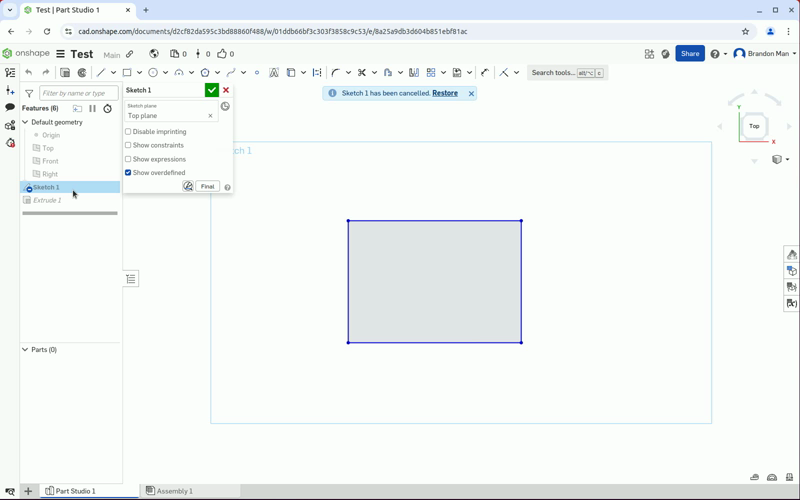
mouse_move(229, 92)
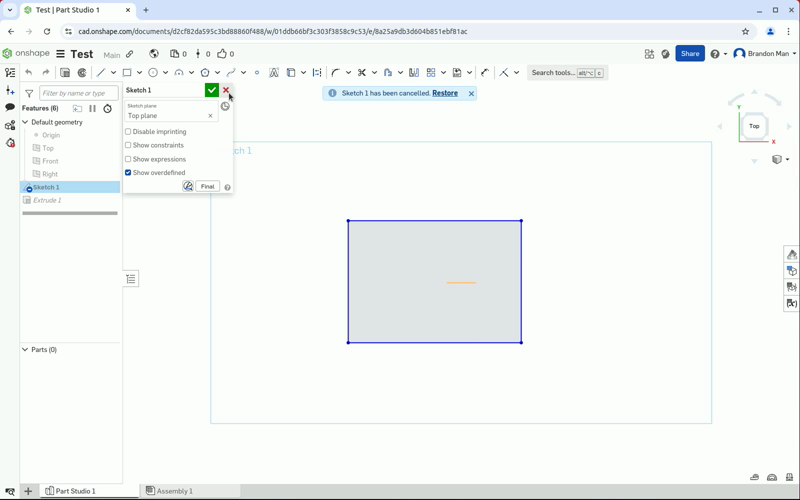
click(229, 92)
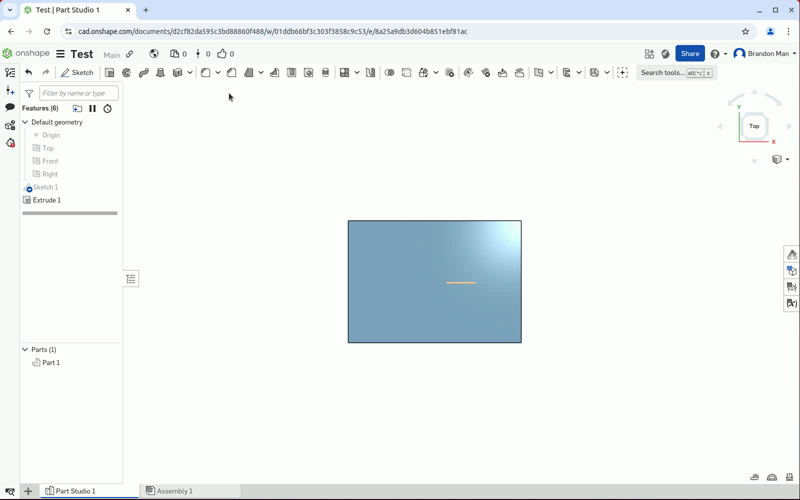
mouse_move(73, 352)
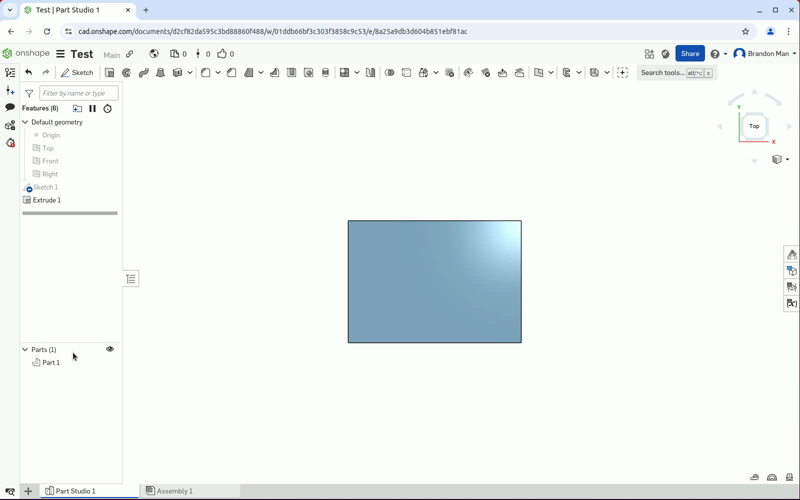
key(y)
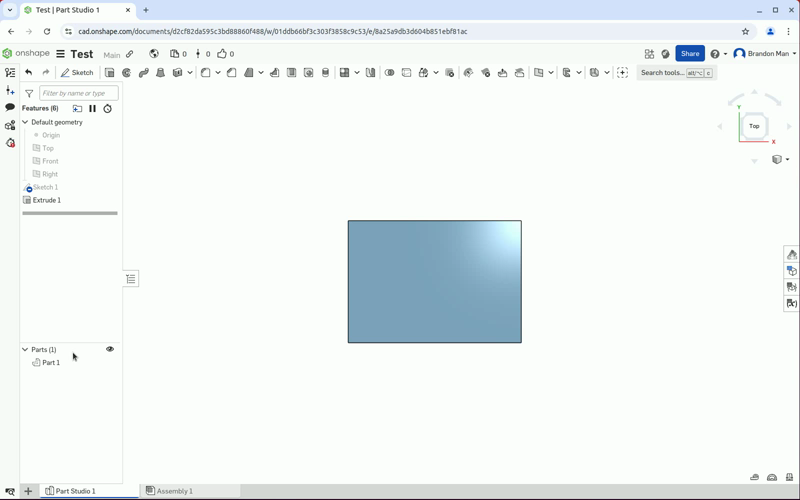
key(shift+p)
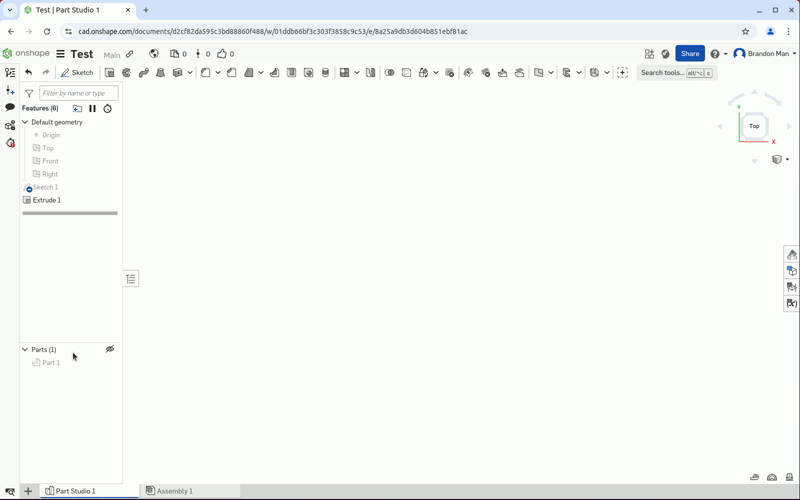
key(space)
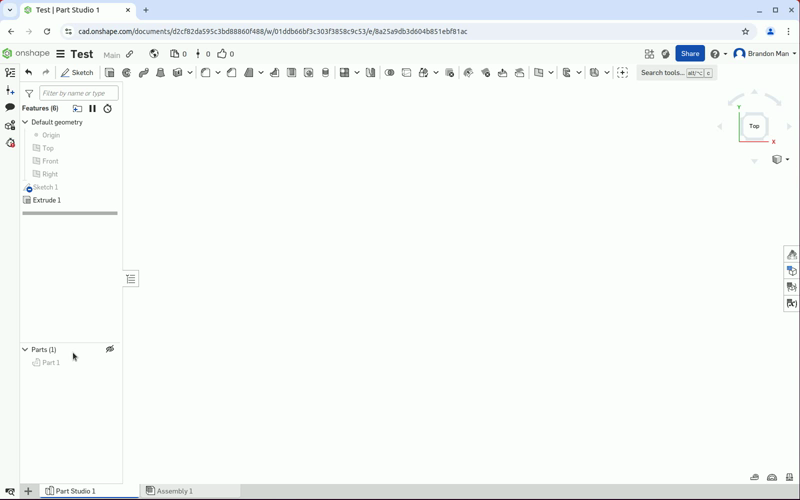
key_down(shift)
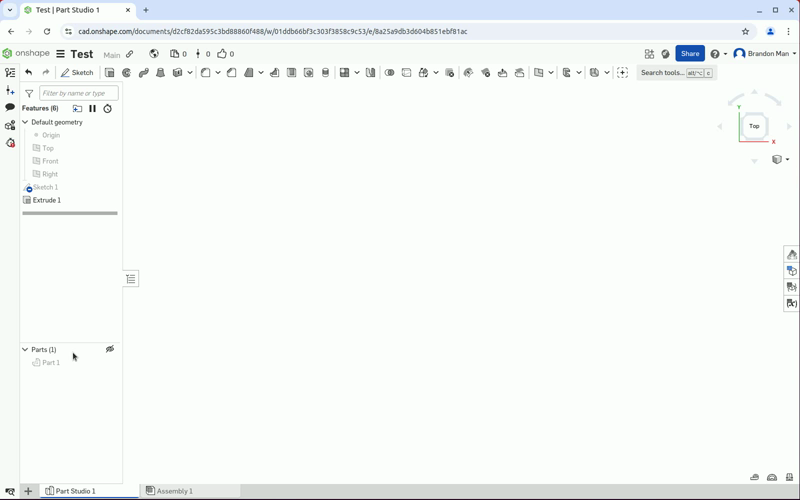
key(up)
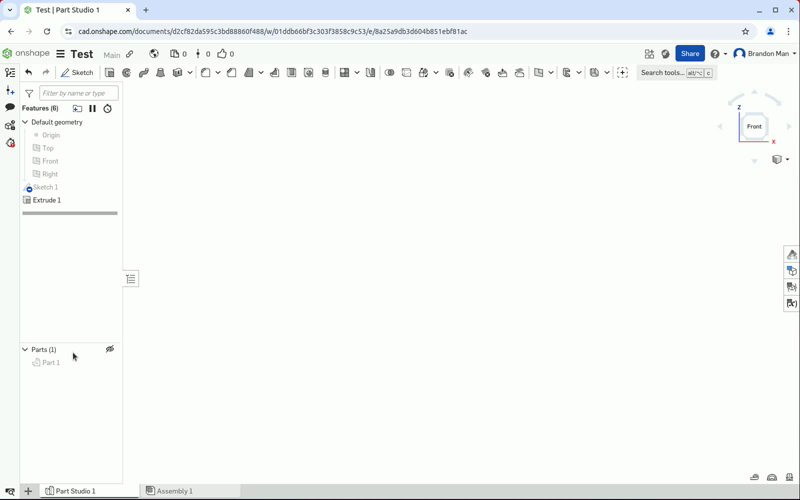
key_up(shift)
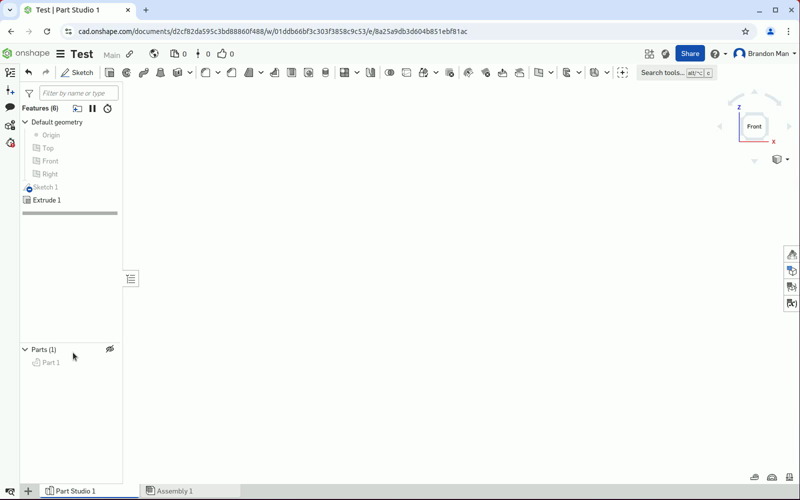
key(space)
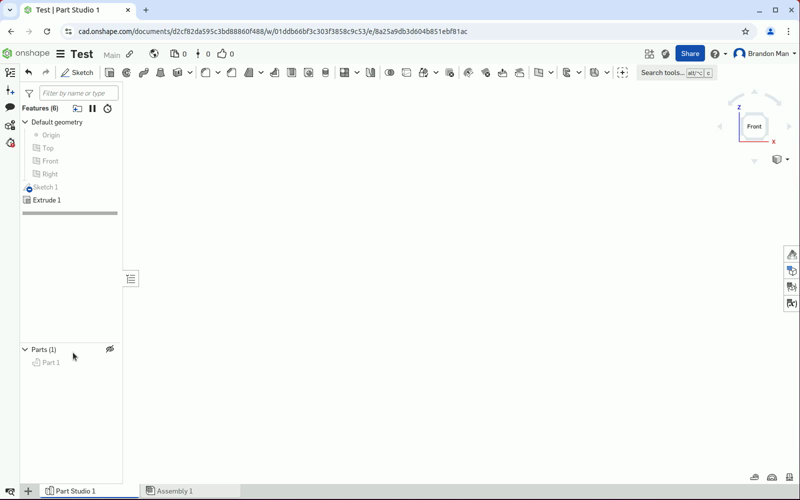
key_down(shift)
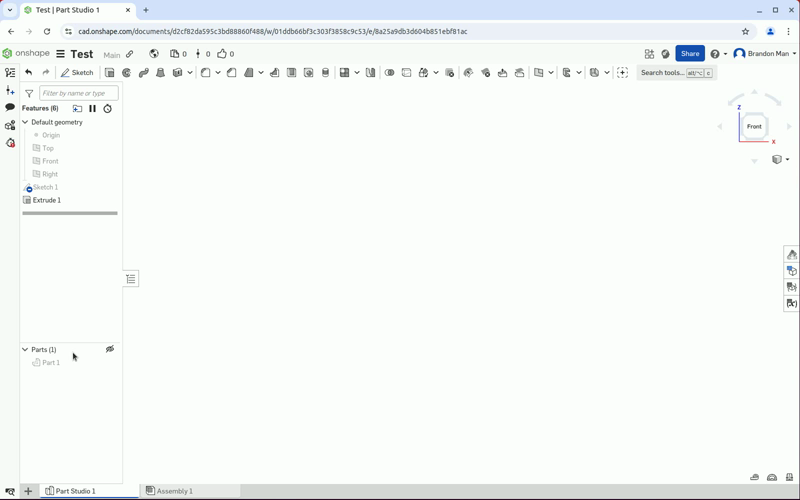
key(left)
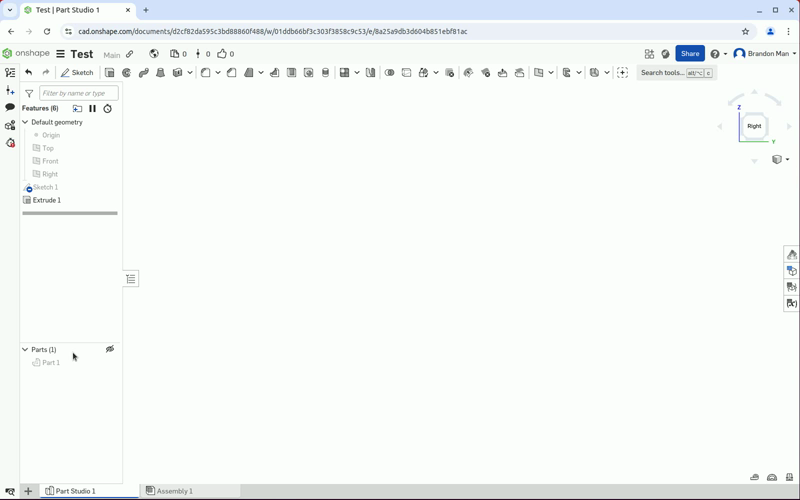
key_up(shift)
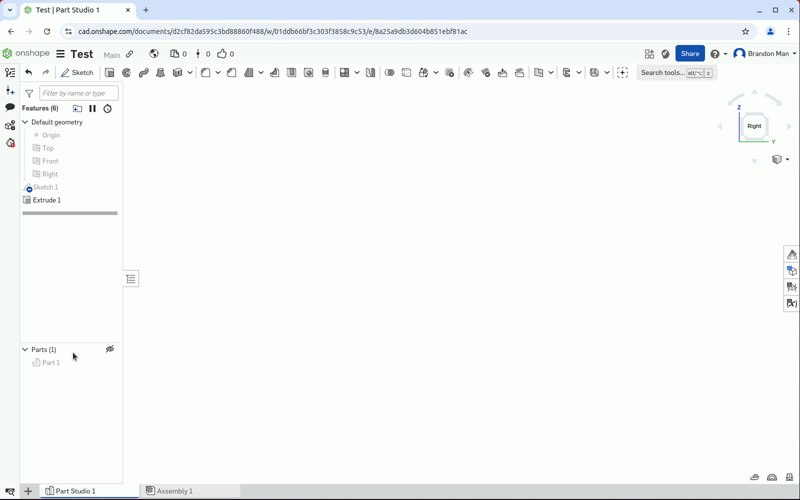
mouse_move(73, 352)
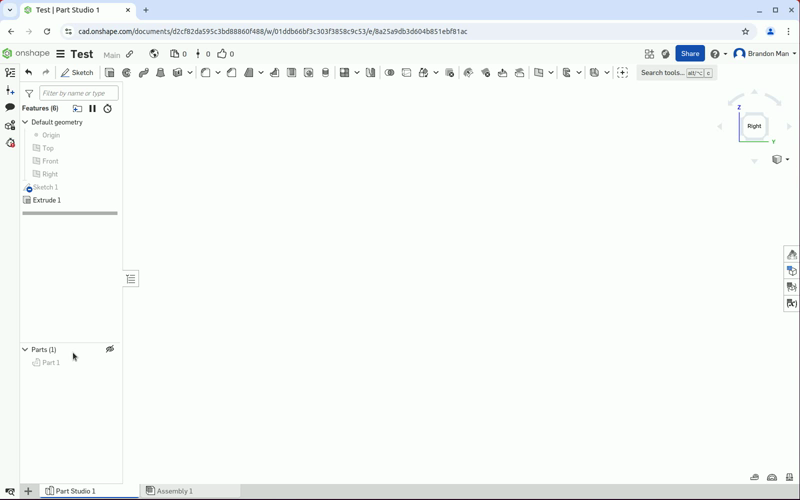
key(shift+y)
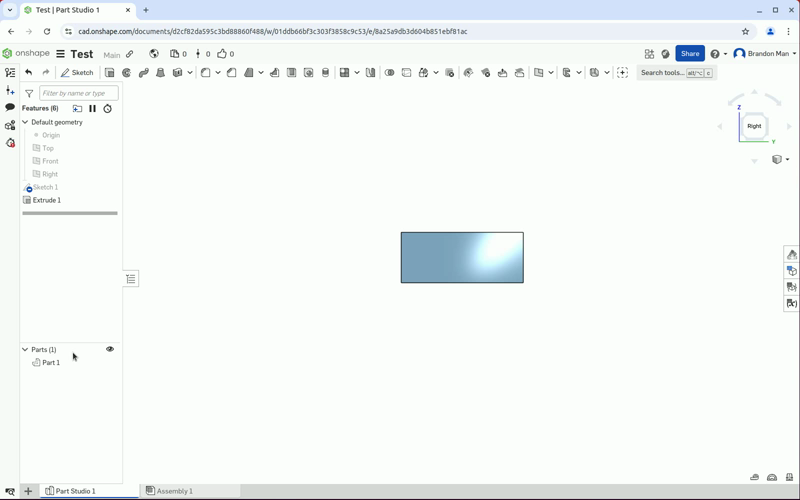
mouse_move(541, 75)
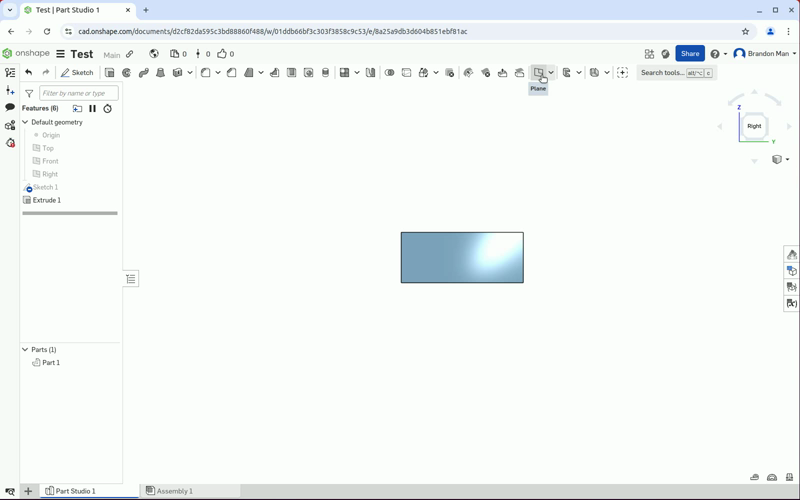
click(541, 75)
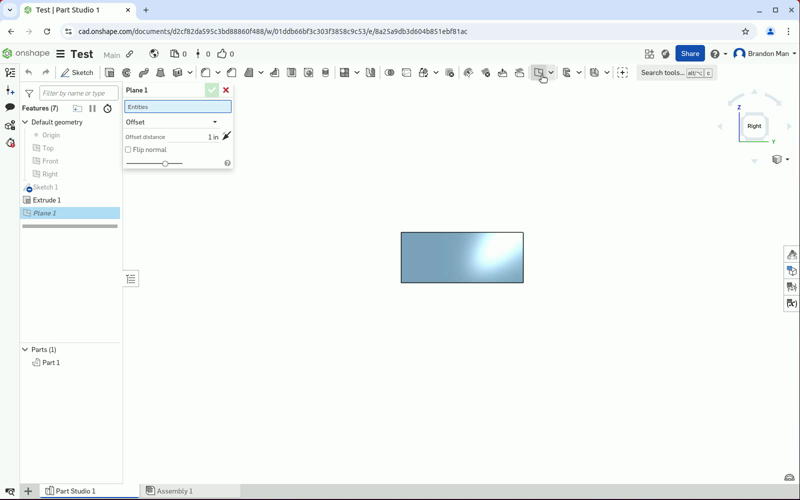
mouse_move(73, 176)
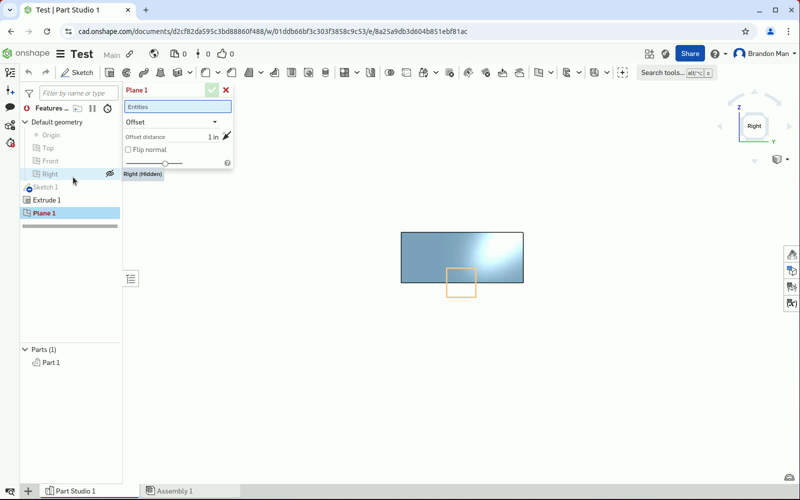
click(73, 176)
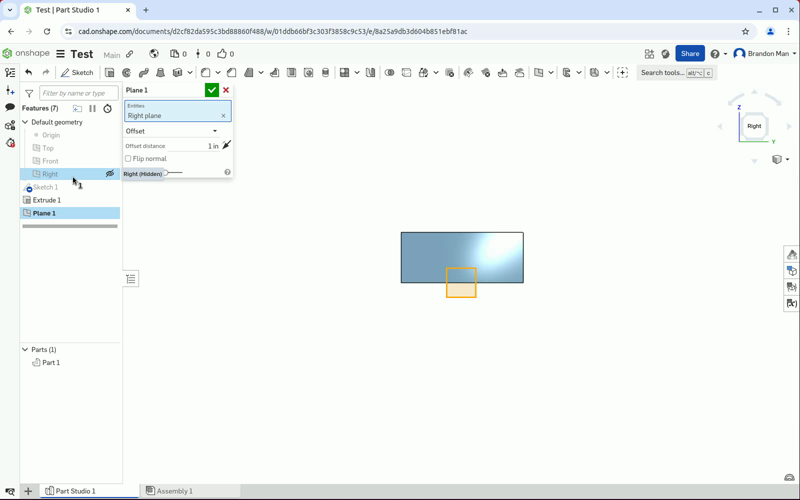
key(tab, 2)
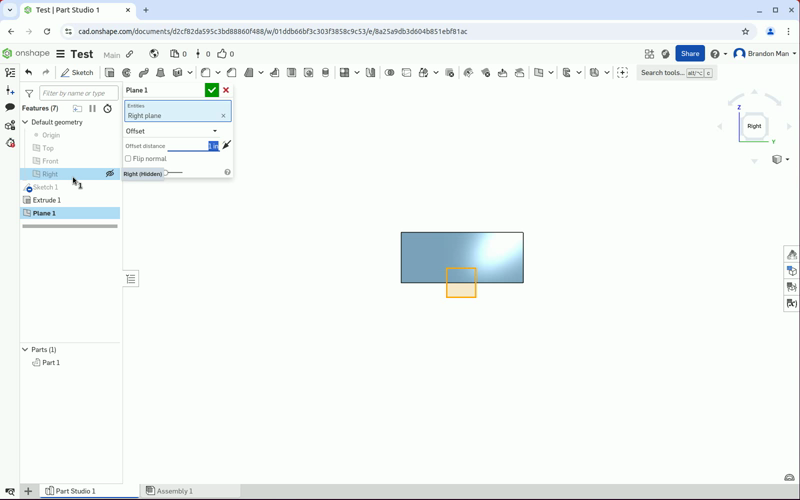
text(12.509)
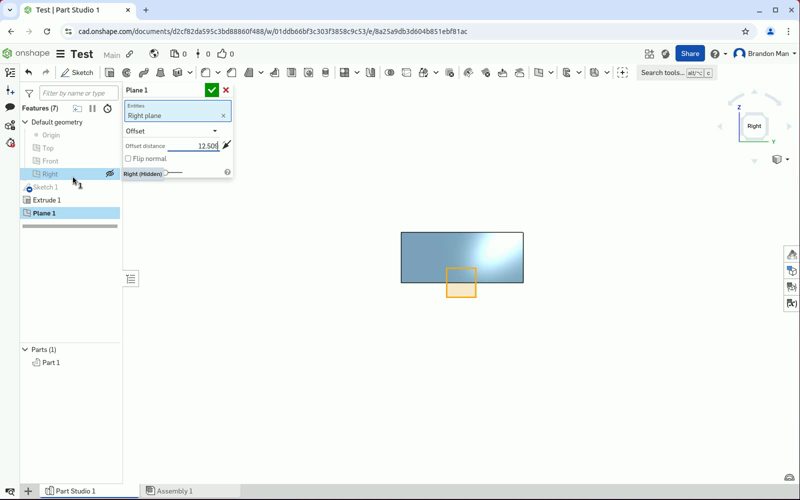
key(enter, 2)
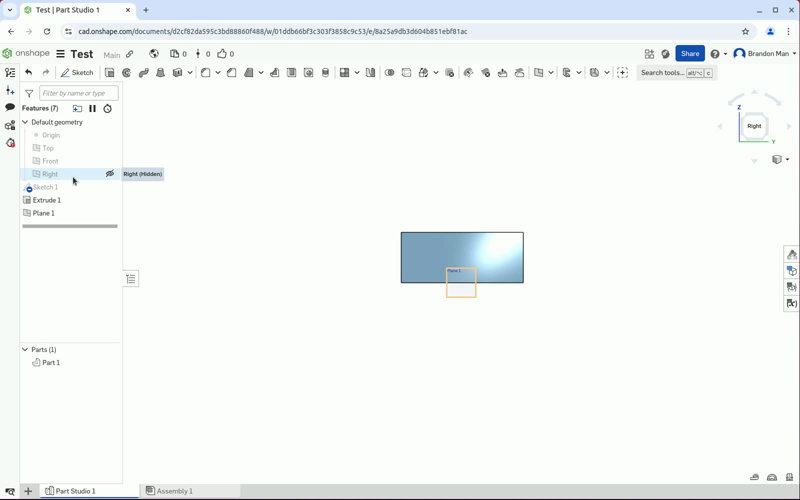
key(shift+s)
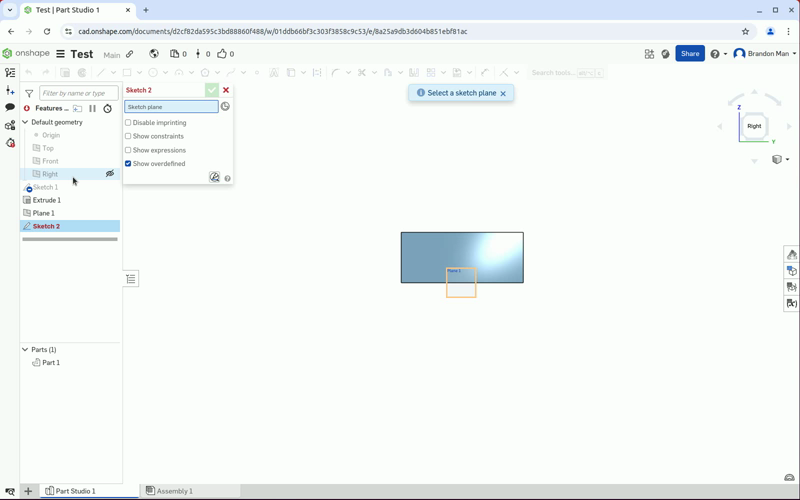
mouse_move(73, 215)
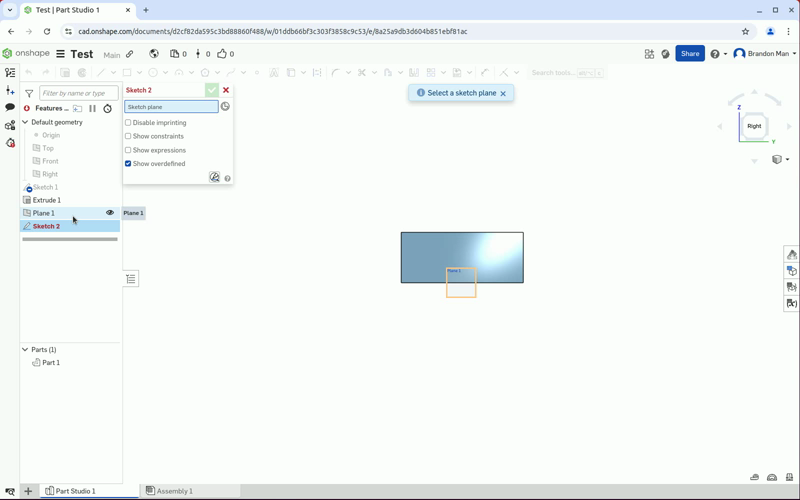
click(73, 215)
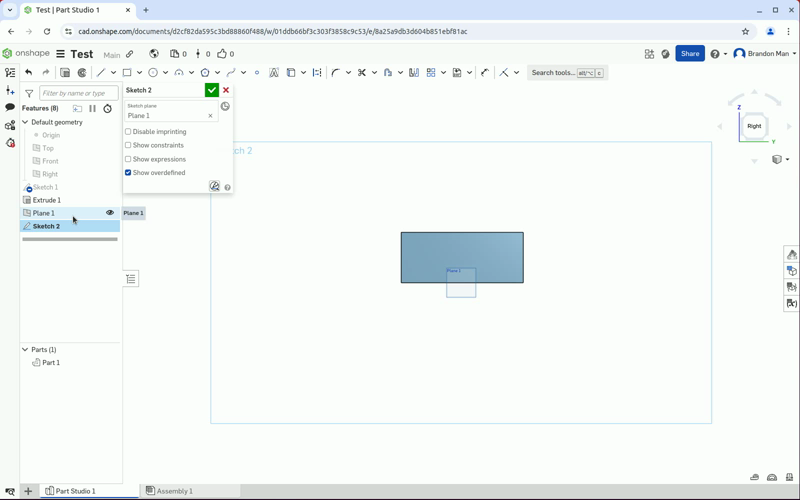
mouse_move(73, 352)
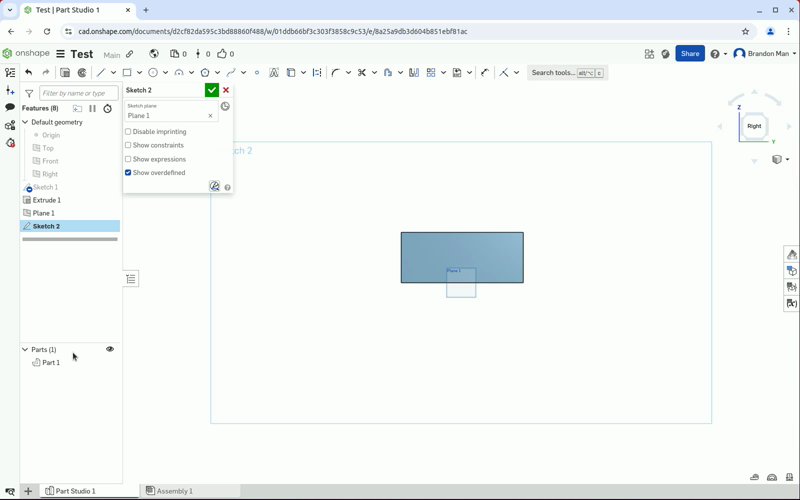
key(y)
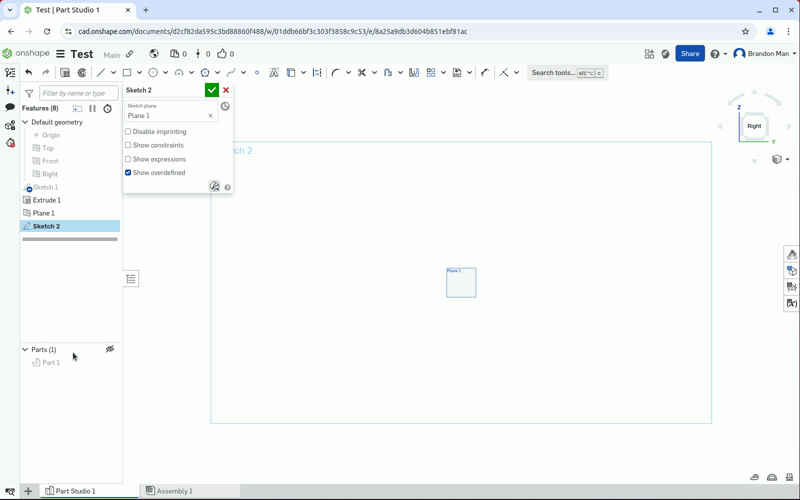
key(c)
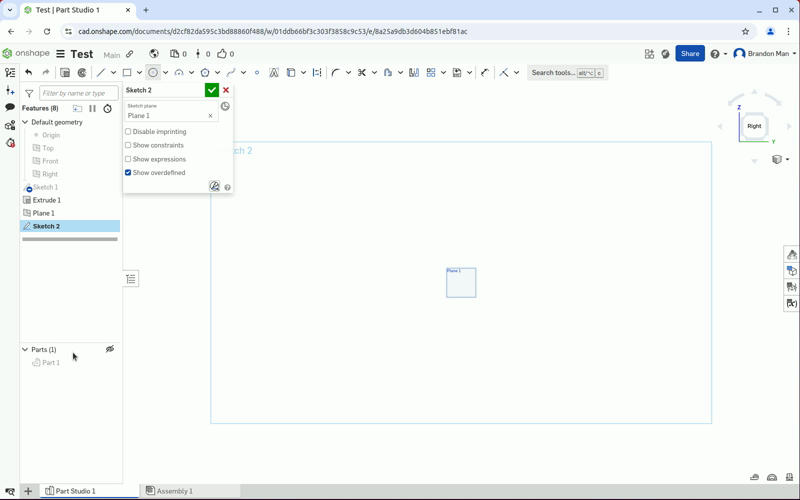
key_down(shift)
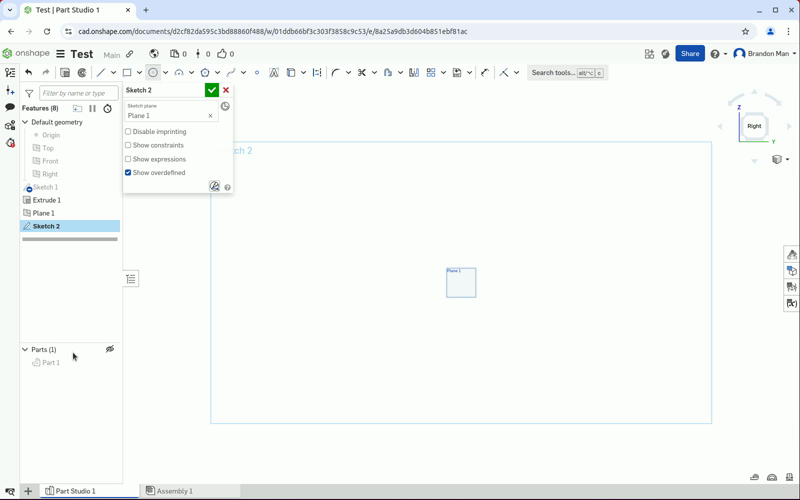
mouse_move(460, 258)
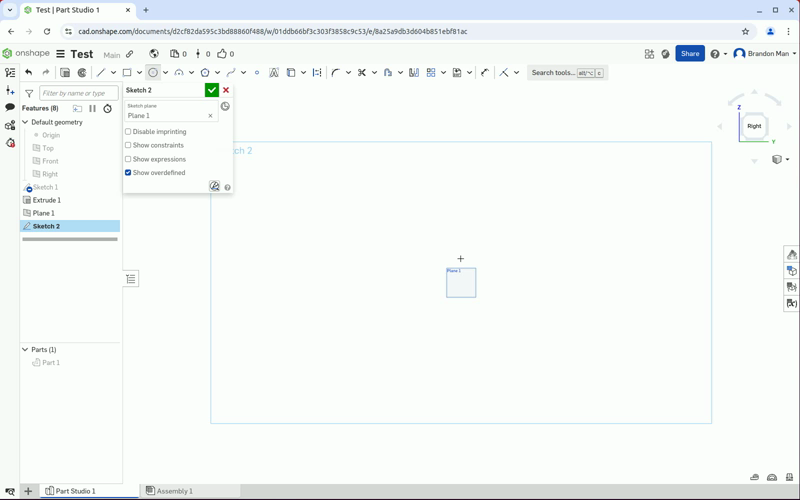
click(460, 258)
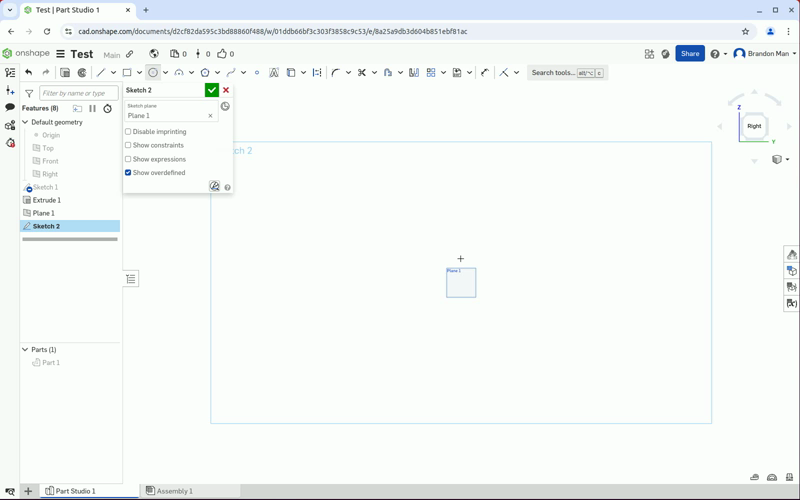
key_up(shift)
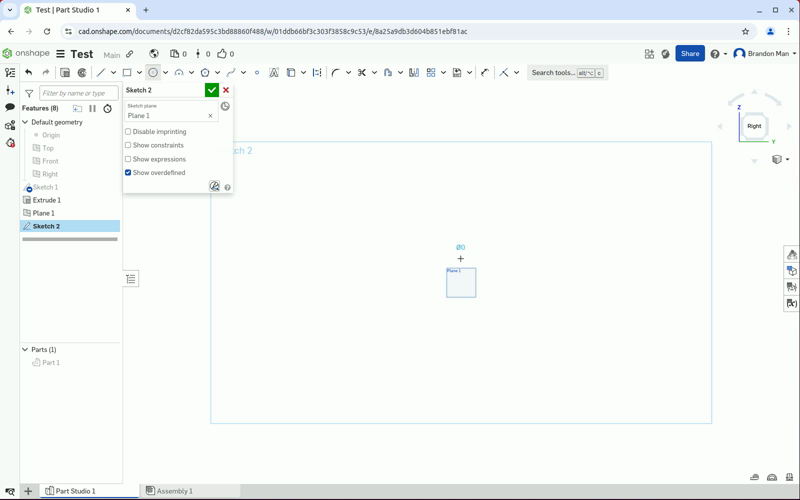
mouse_move(479, 258)
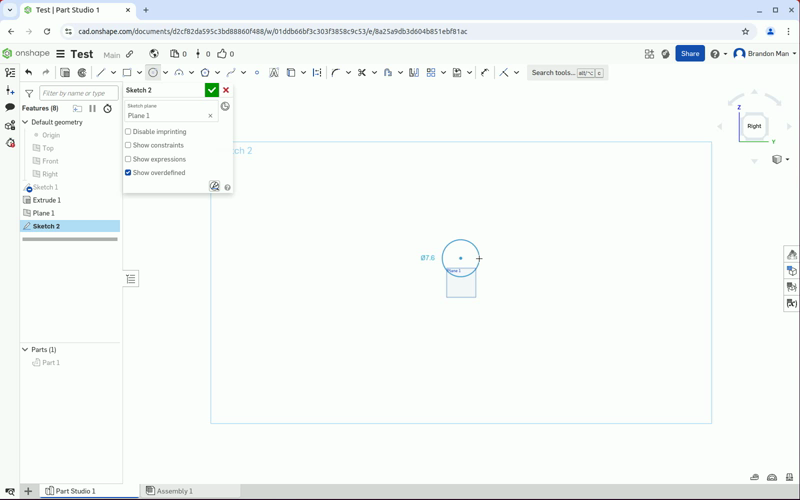
click(479, 258)
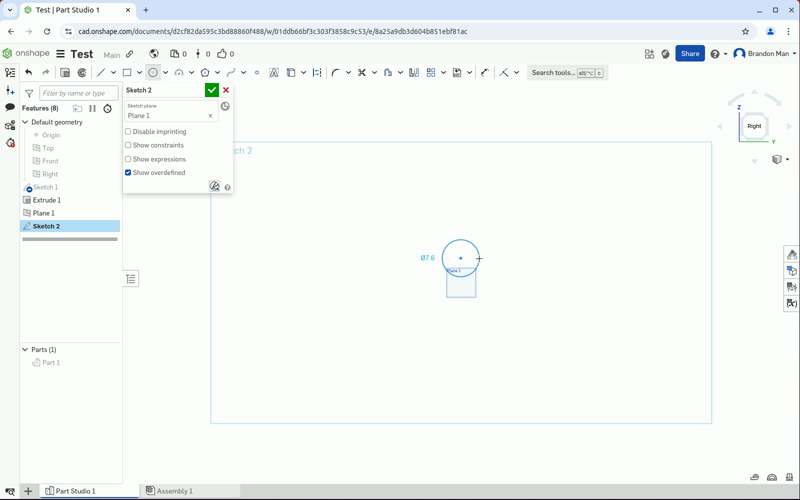
key(esc)
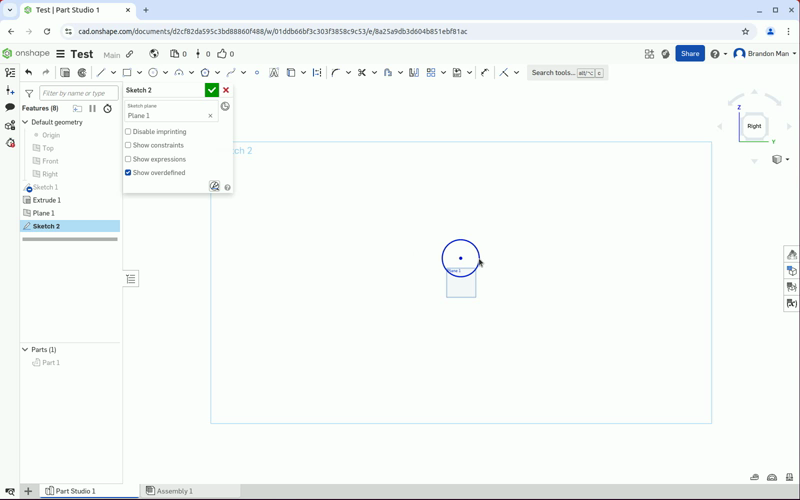
mouse_move(466, 252)
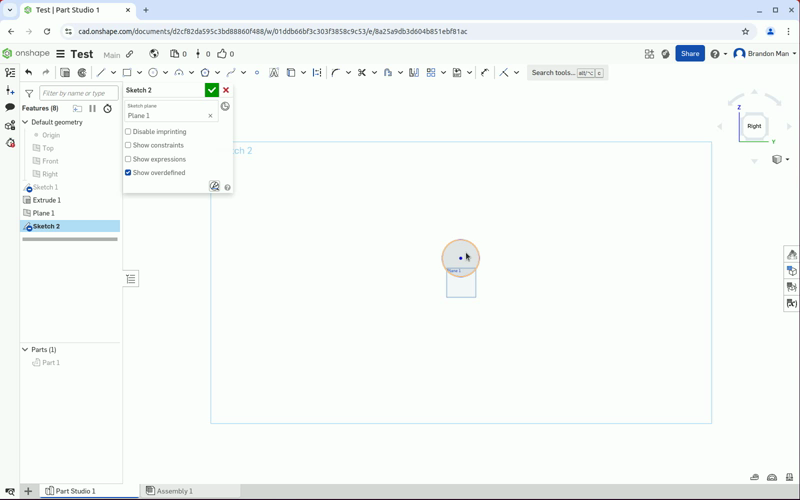
scroll(6)
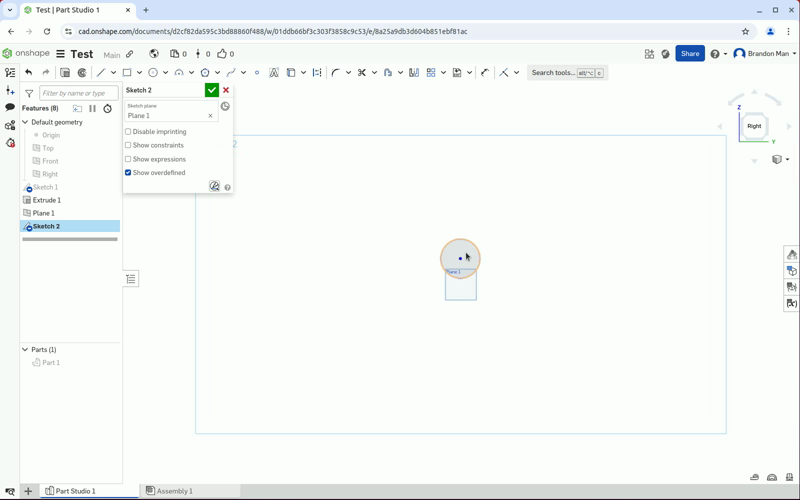
scroll(6)
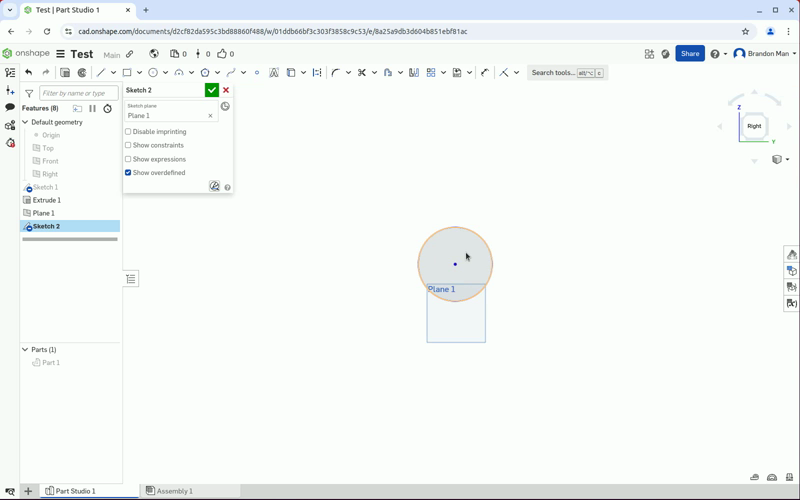
scroll(6)
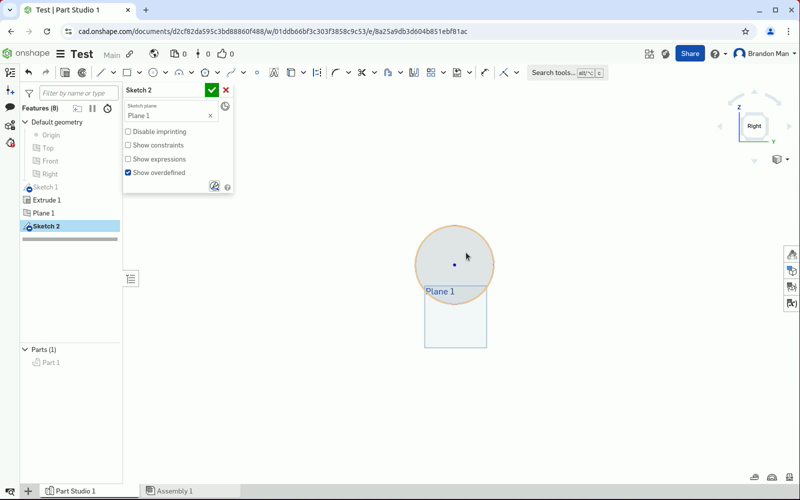
scroll(6)
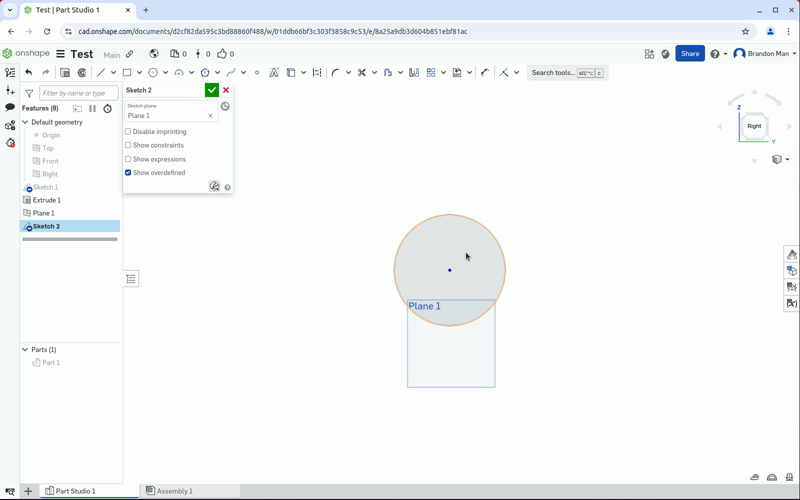
scroll(6)
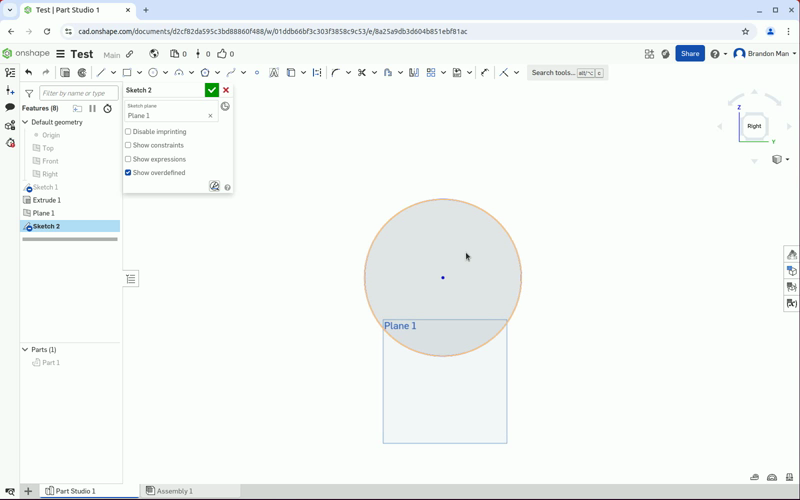
scroll(6)
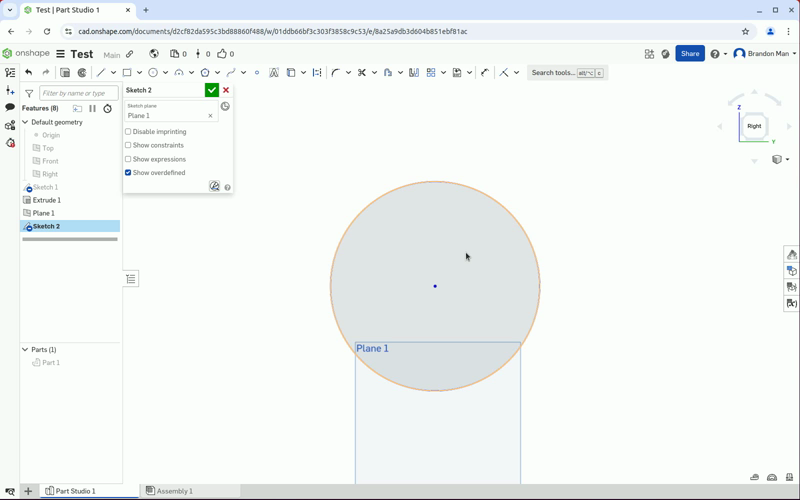
scroll(6)
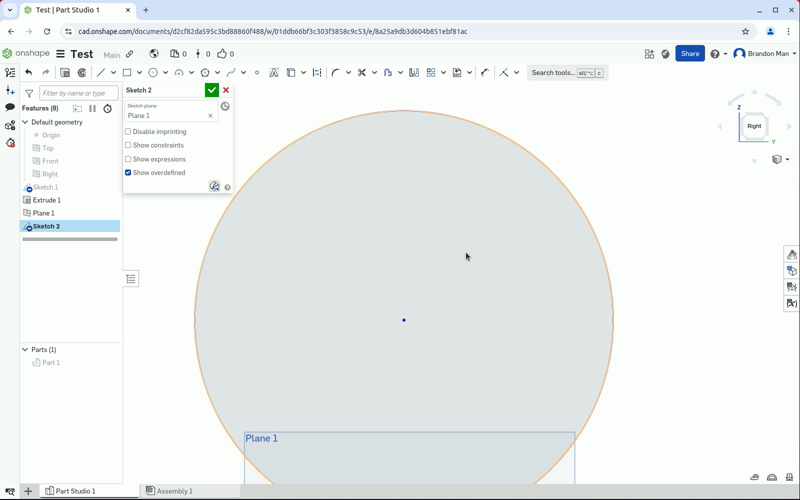
click(466, 252)
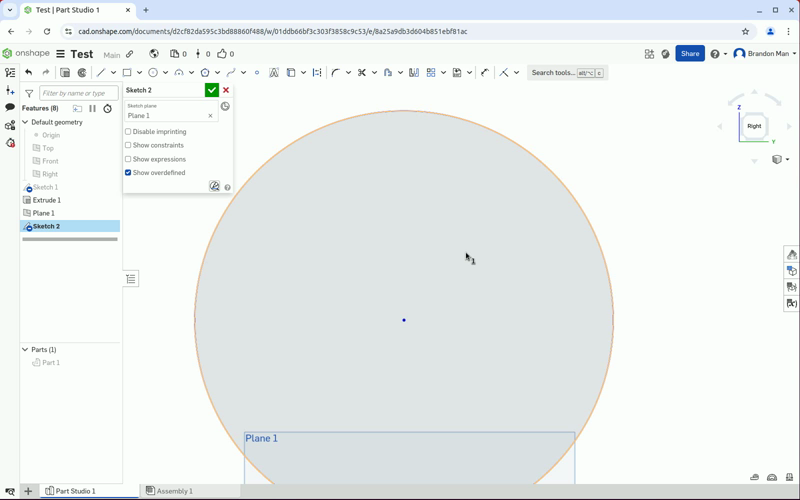
scroll(-6)
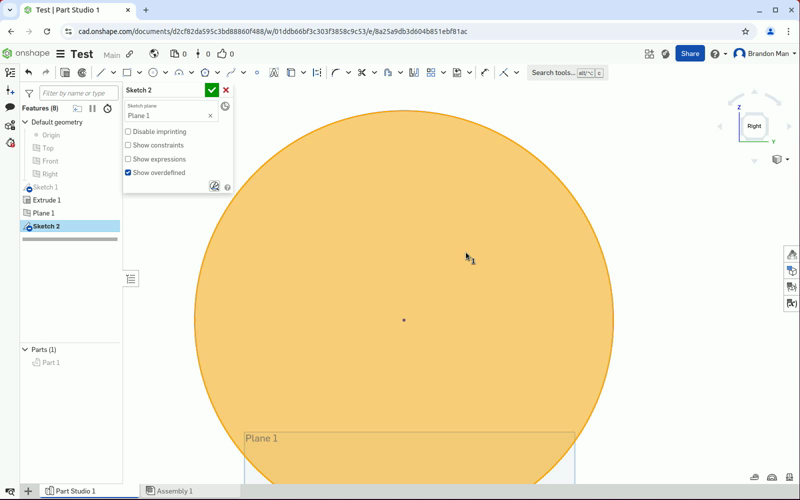
scroll(-6)
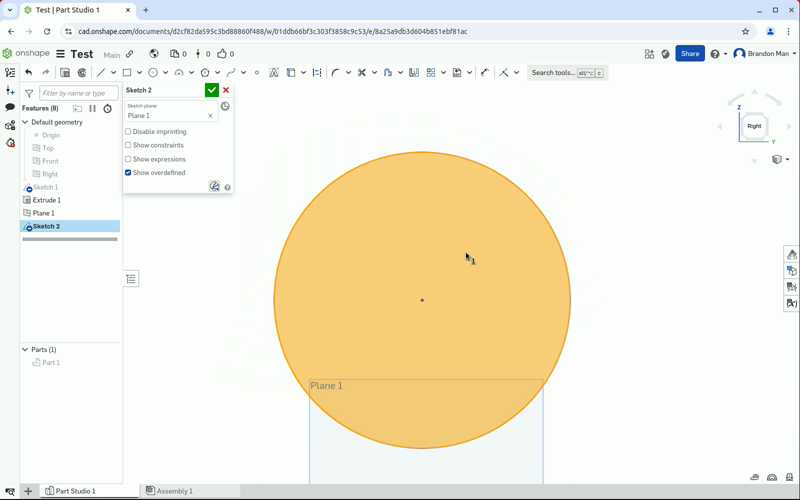
scroll(-6)
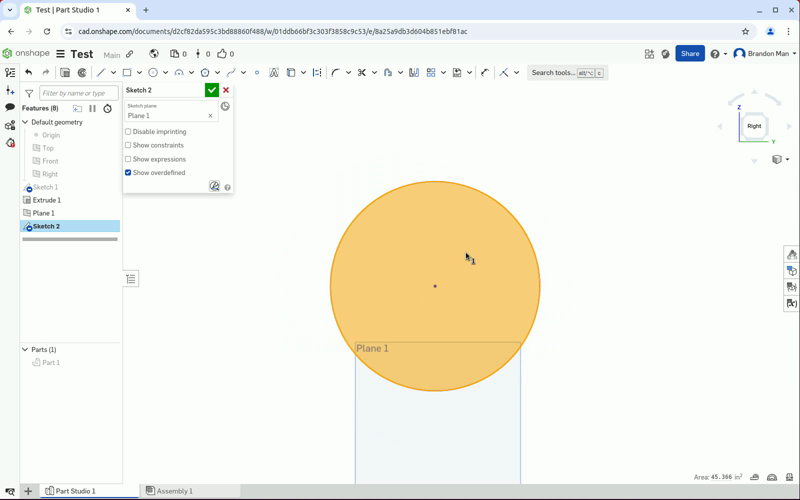
scroll(-6)
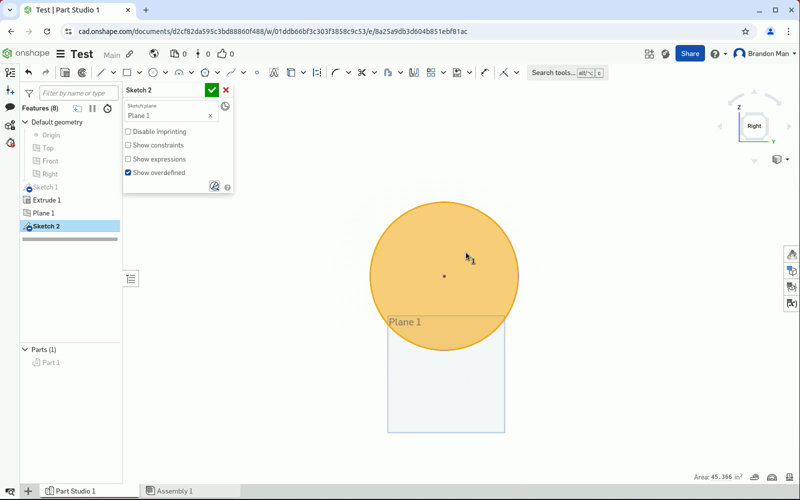
scroll(-6)
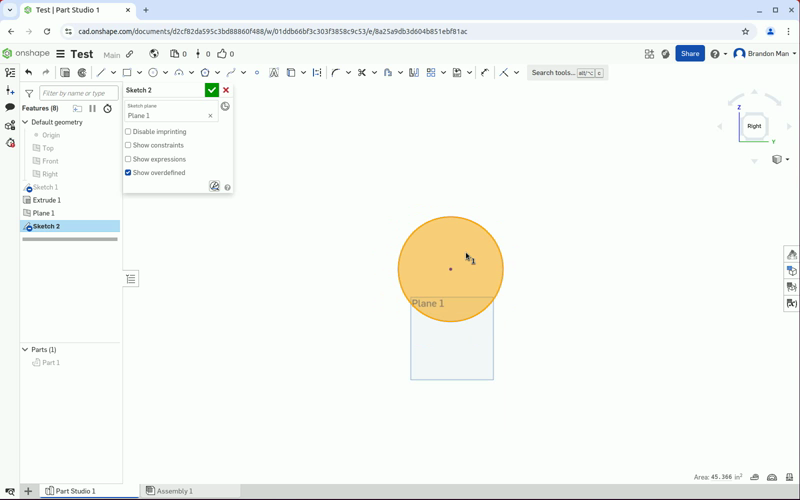
scroll(-6)
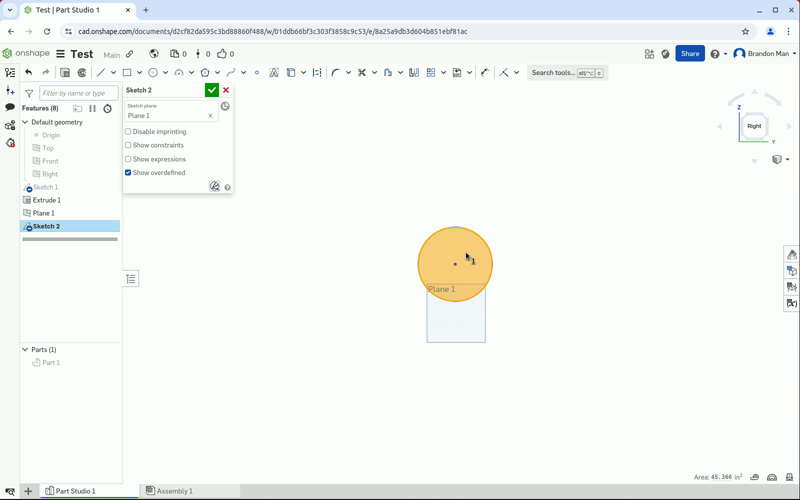
scroll(-6)
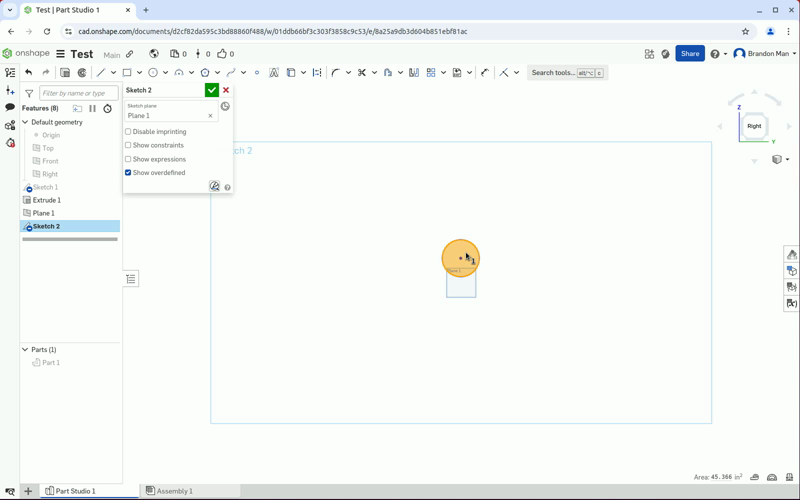
mouse_move(73, 352)
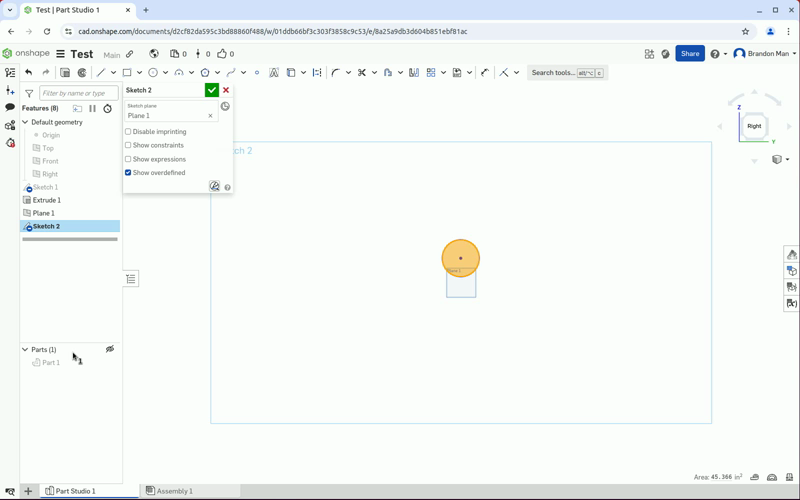
key(shift+y)
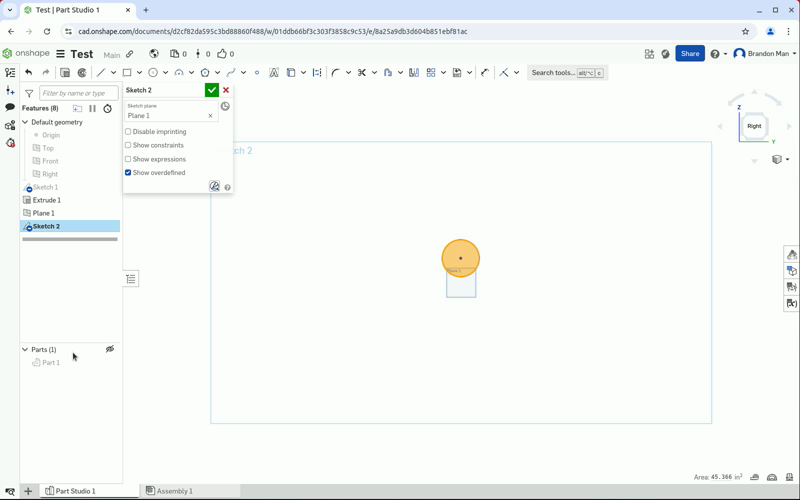
key(shift+e)
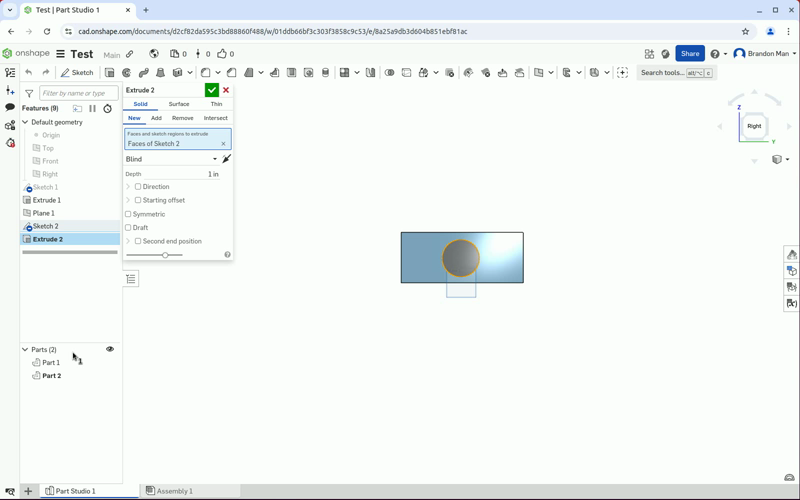
mouse_move(143, 106)
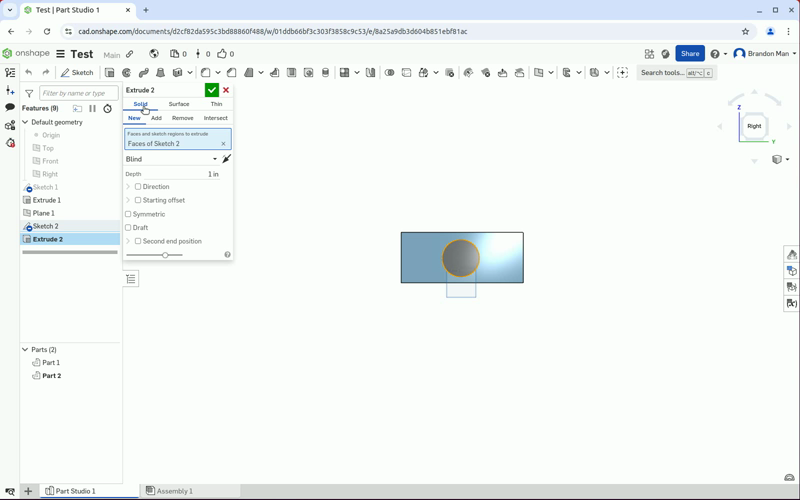
click(143, 106)
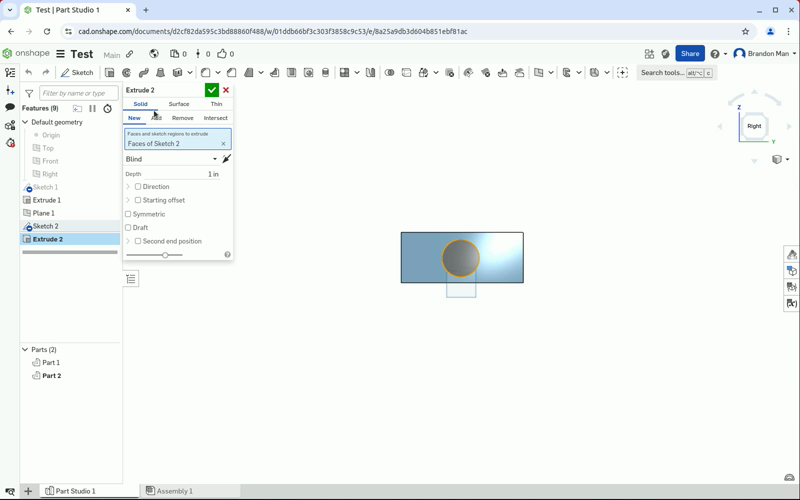
mouse_move(186, 120)
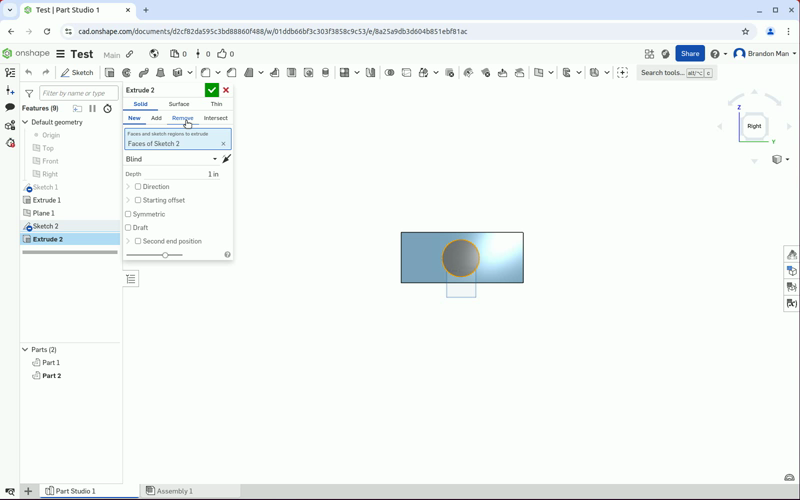
click(186, 120)
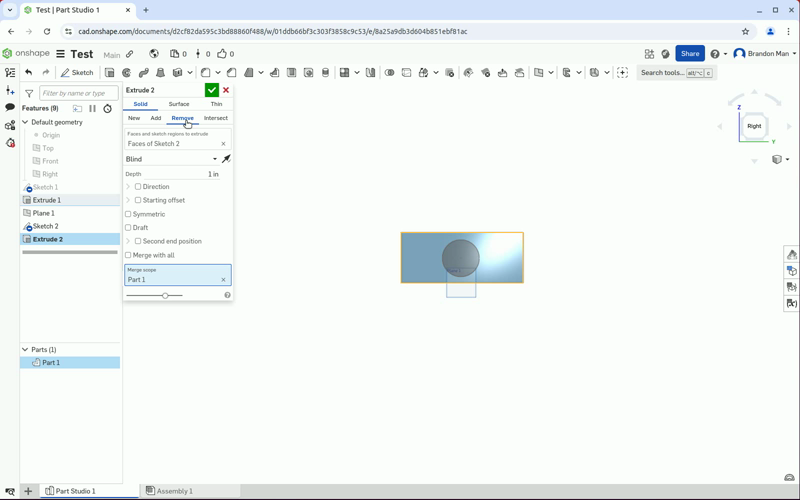
key(tab, 4)
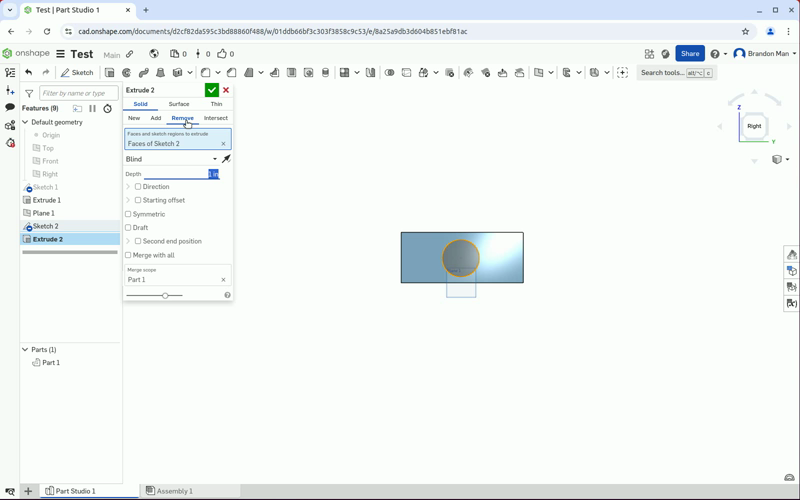
text(4.092)
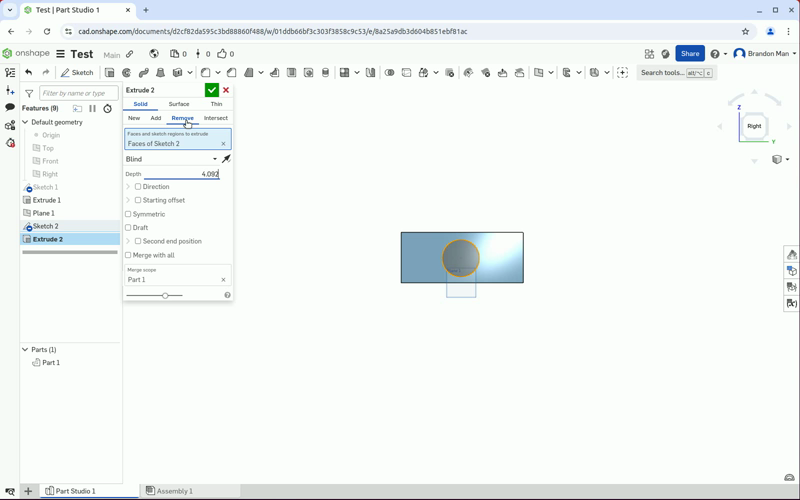
key(tab, 6)
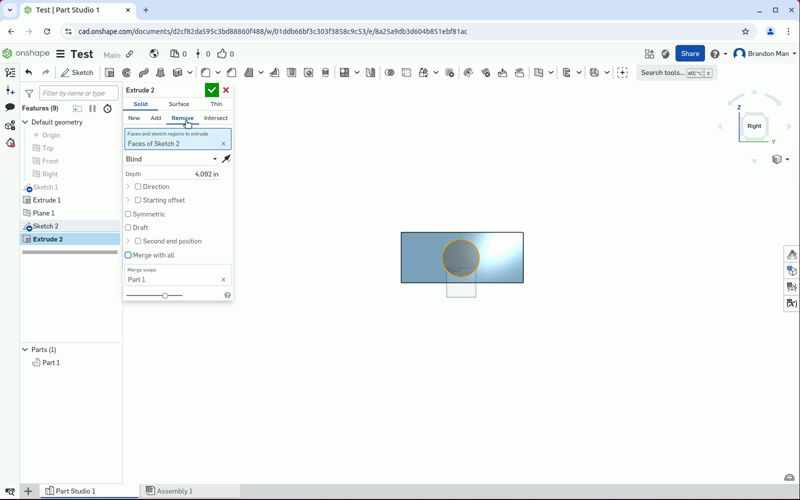
key(space)
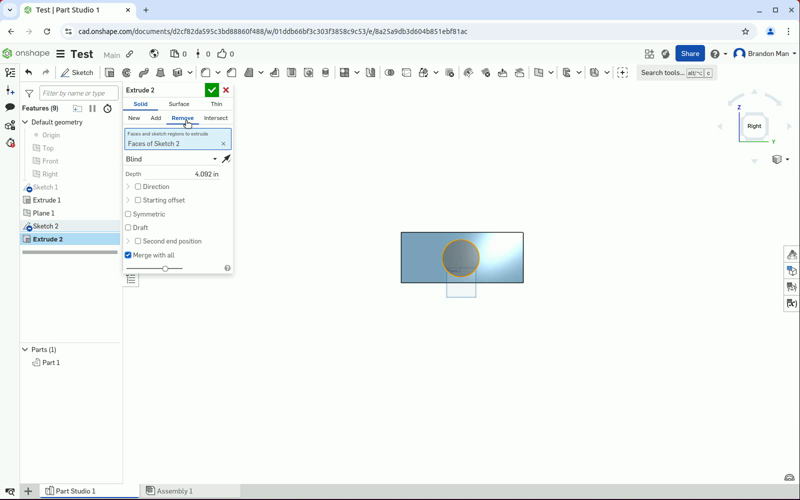
key(enter)
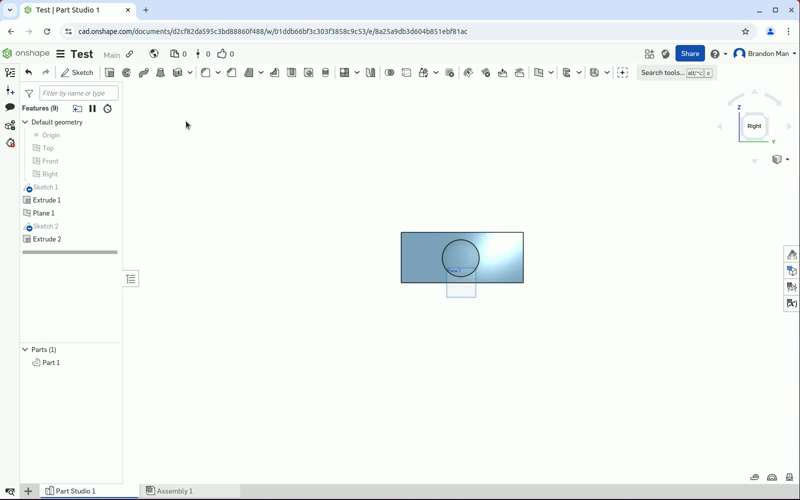
key(shift+h)
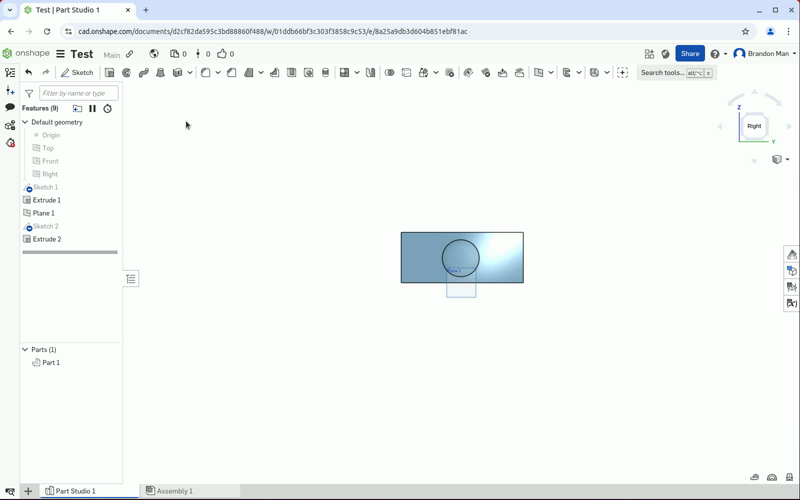
key(shift+h)
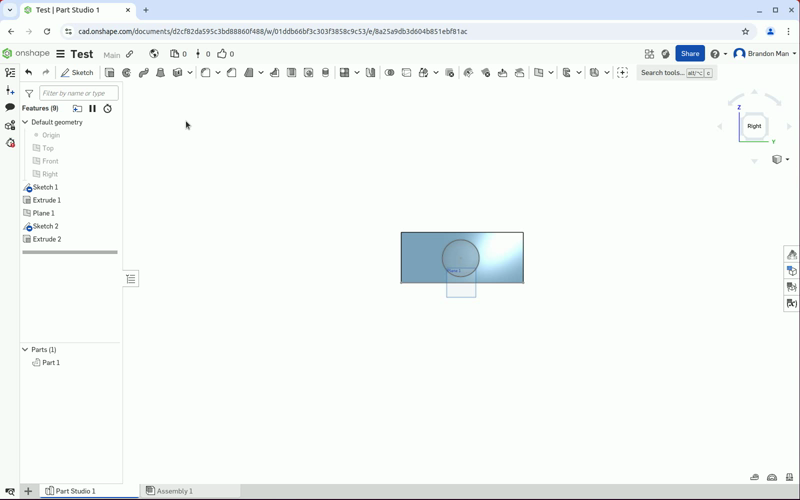
key(shift+7)
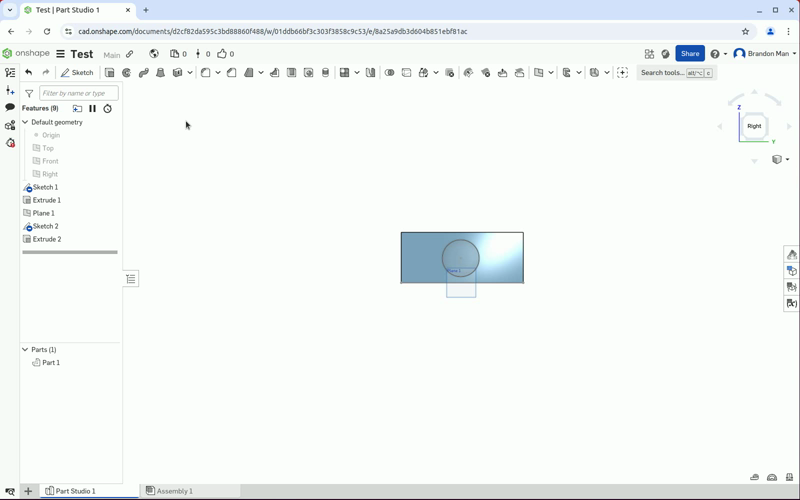
key(right, 2)
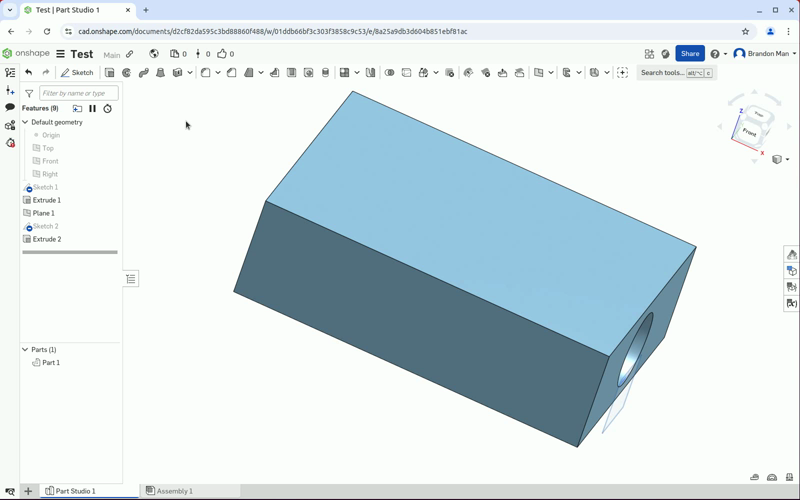
key(down, 2)
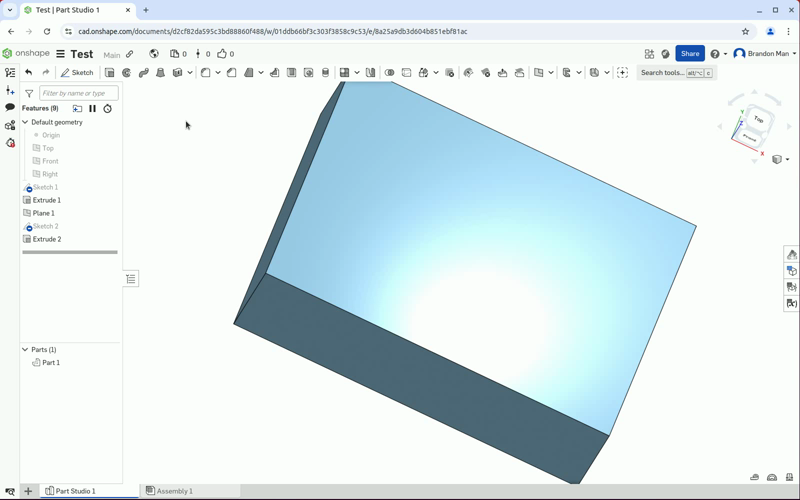
key(up, 2)
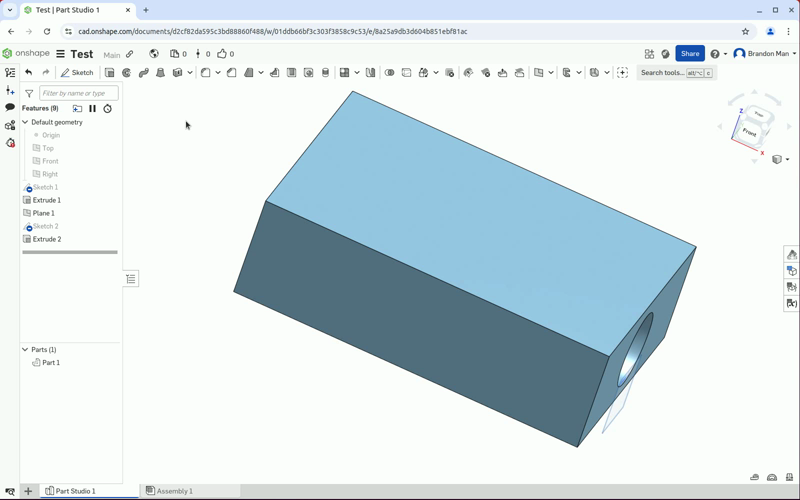
key(left, 2)
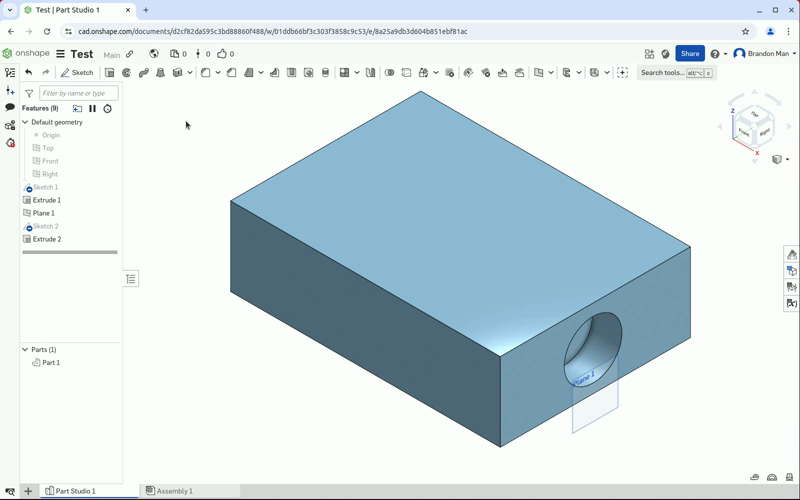
mouse_move(73, 189)
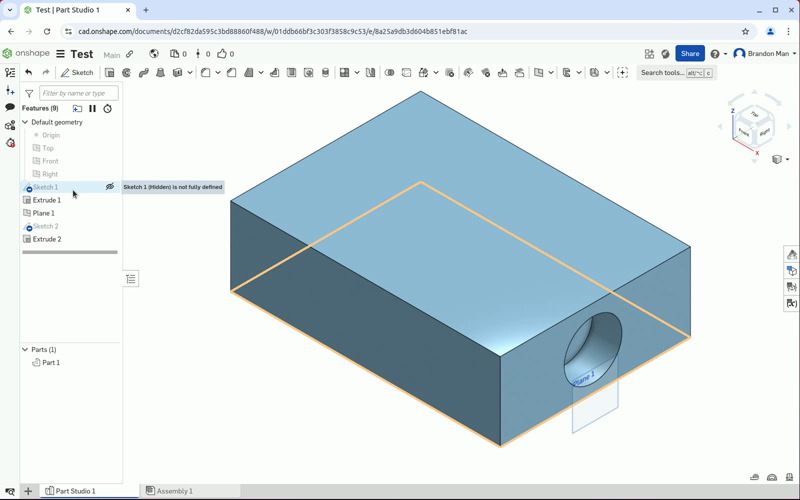
click(73, 189)